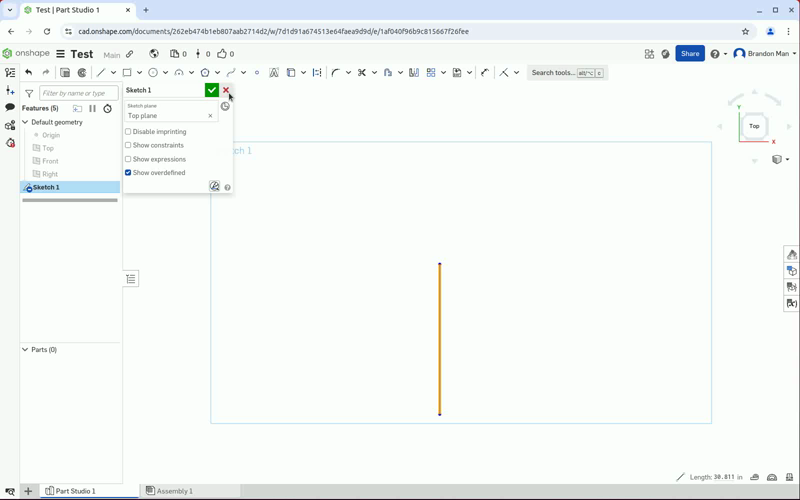
key(shift+h)
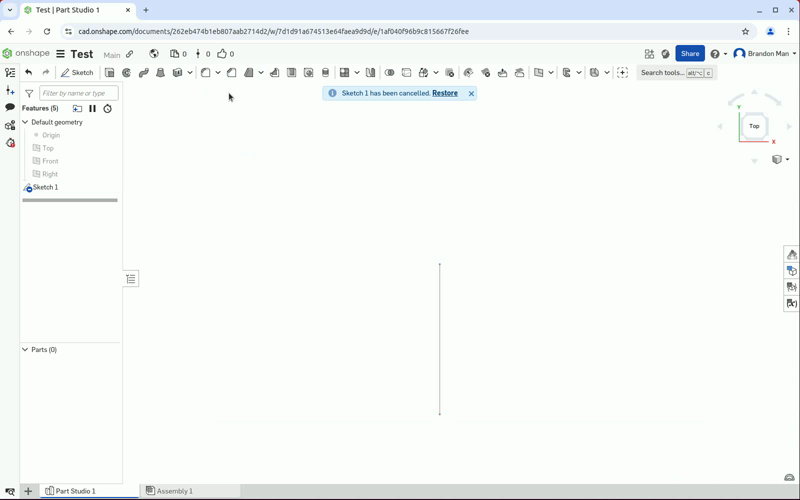
key(shift+s)
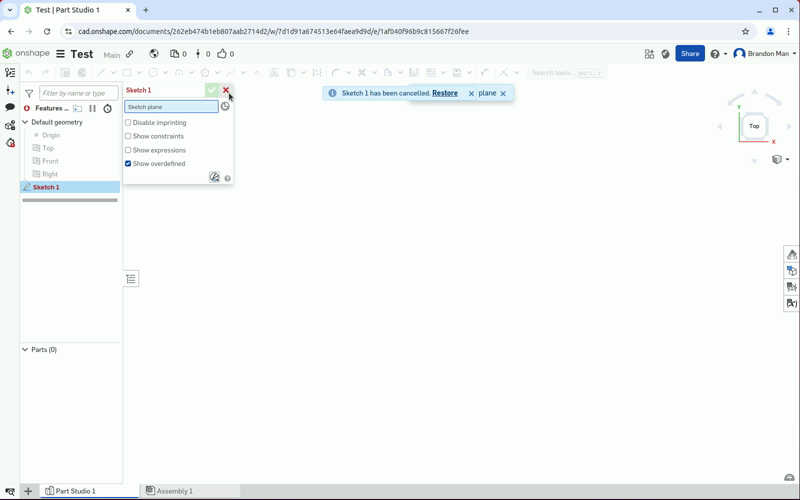
mouse_move(73, 150)
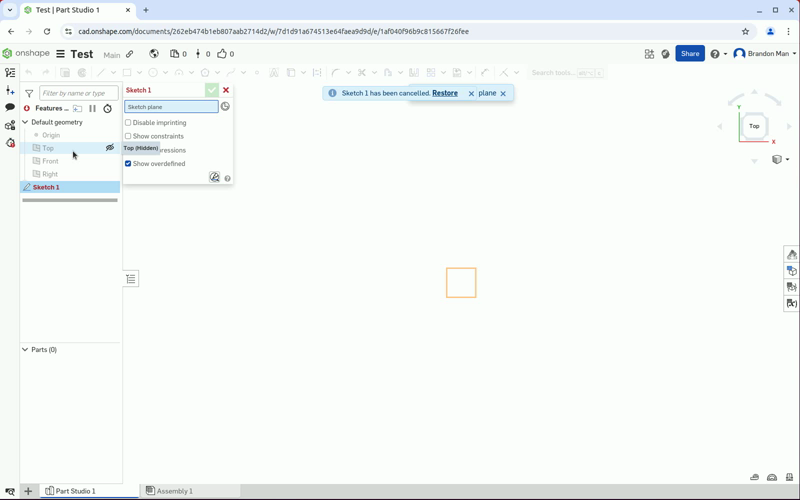
click(73, 150)
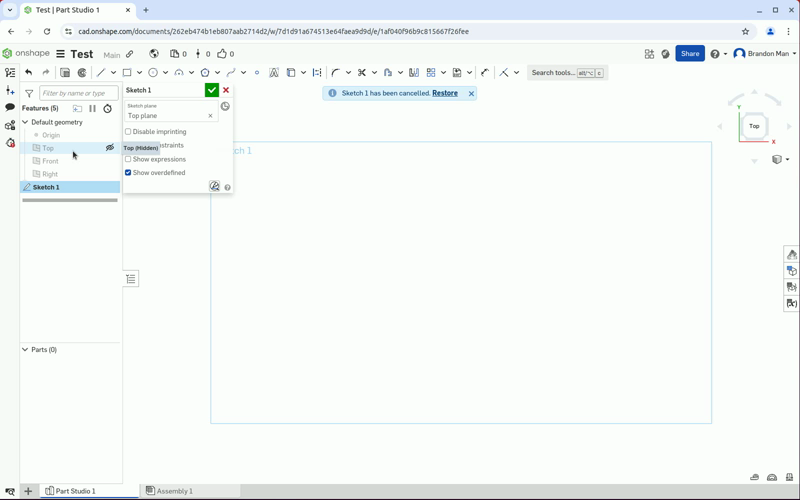
mouse_move(73, 352)
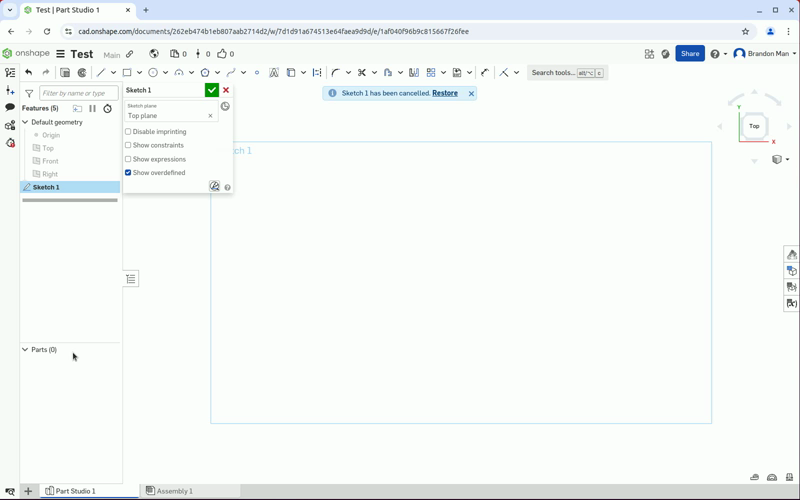
key(y)
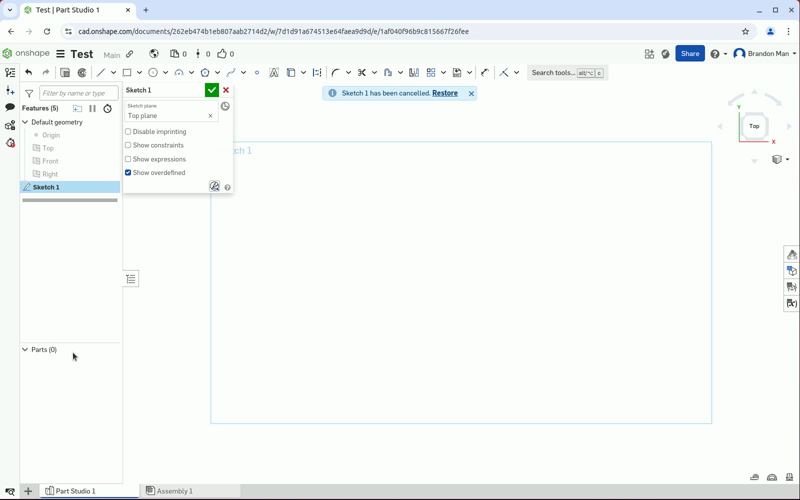
key(l)
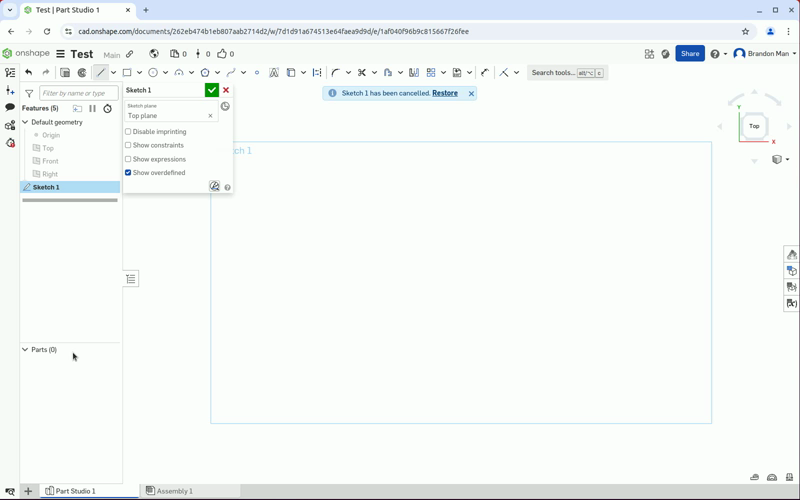
key_down(shift)
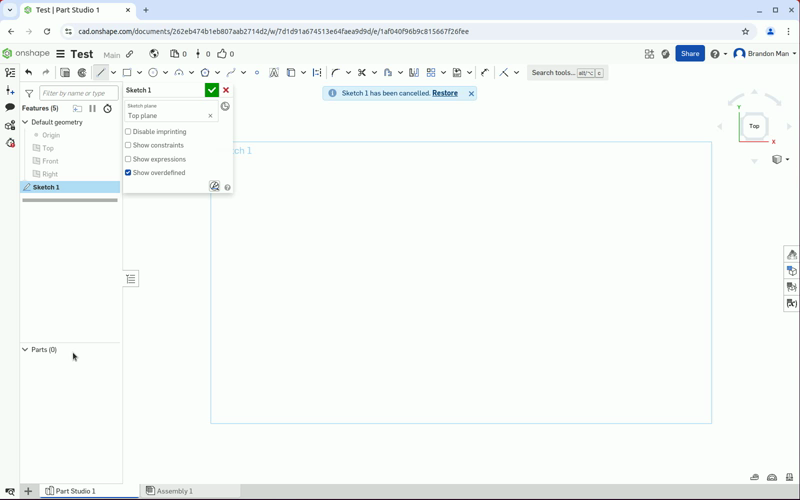
mouse_move(348, 282)
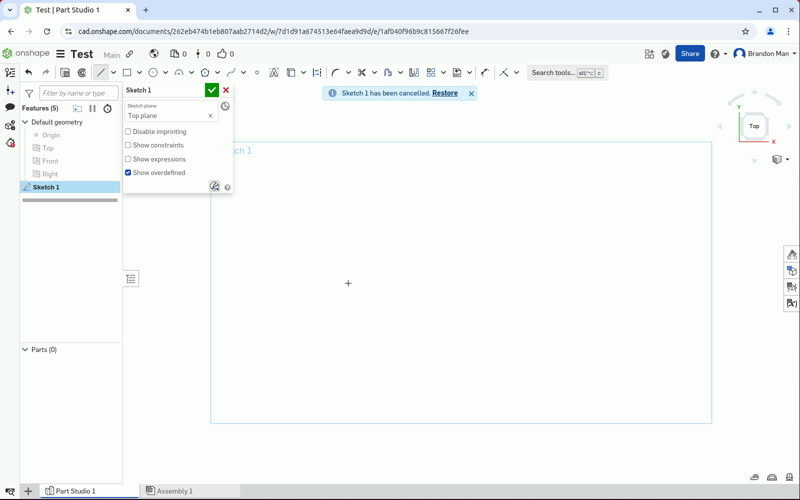
click(348, 282)
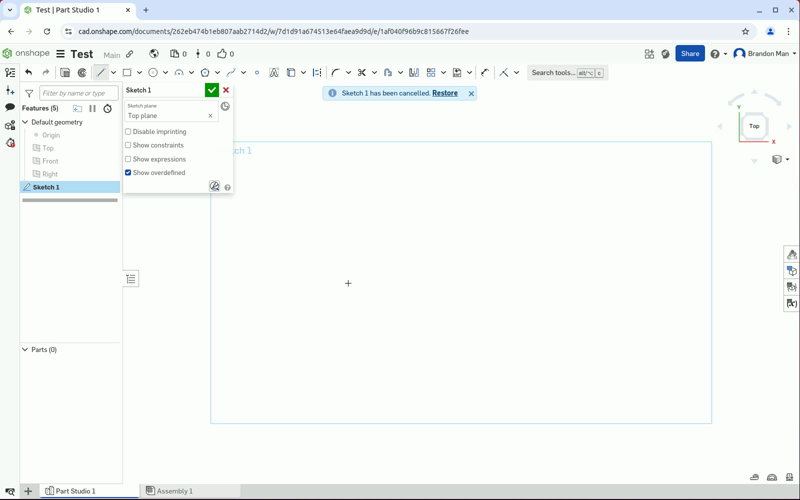
key_up(shift)
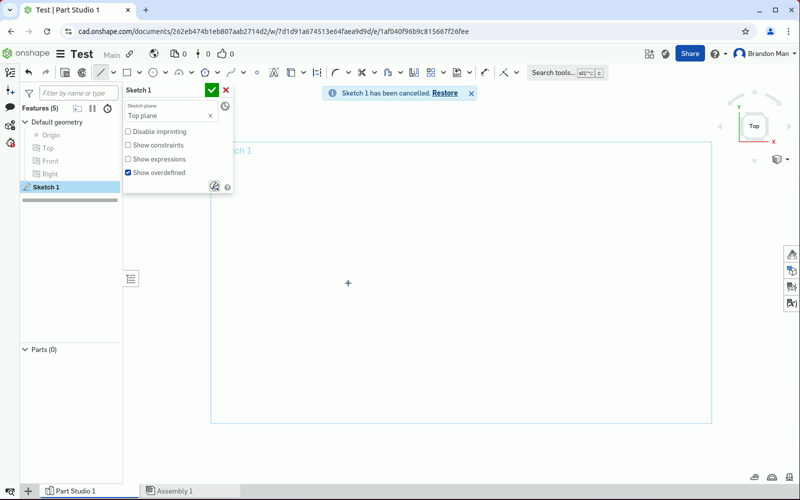
key_down(shift)
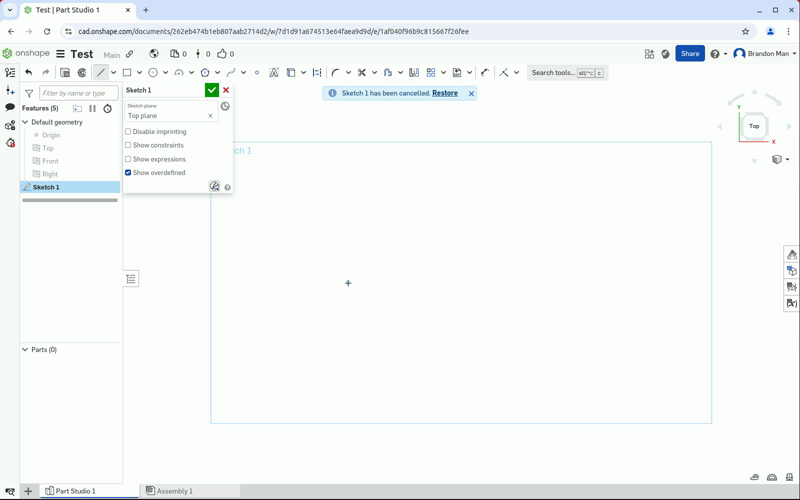
mouse_move(460, 282)
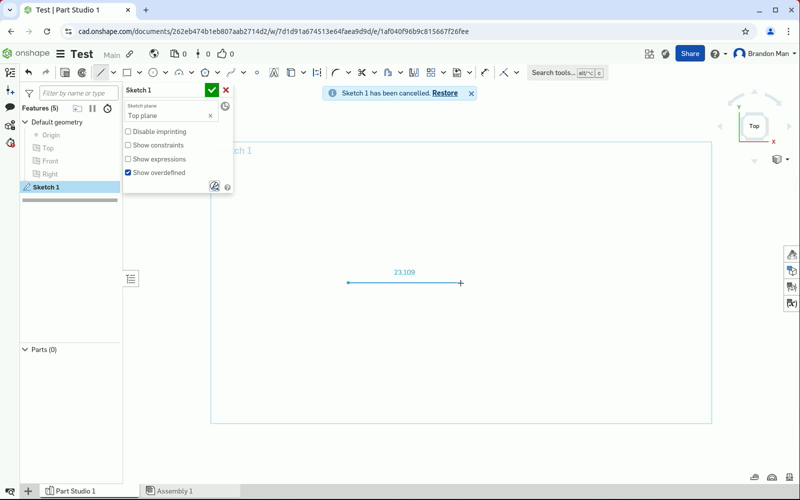
click(460, 282)
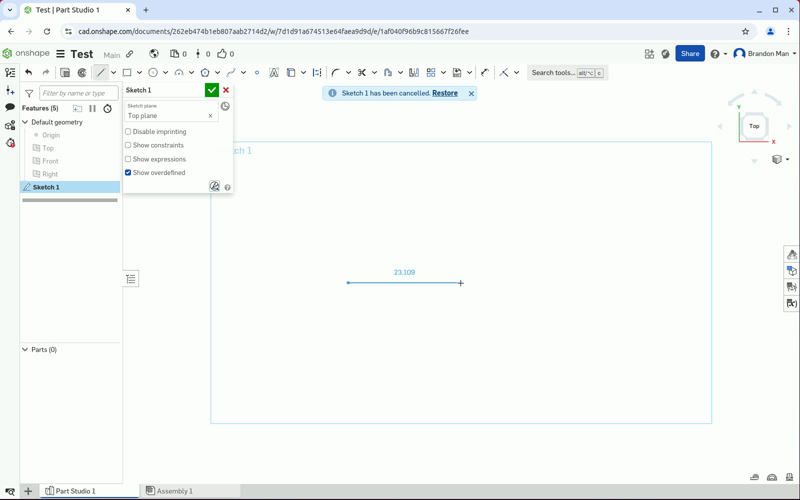
key_up(shift)
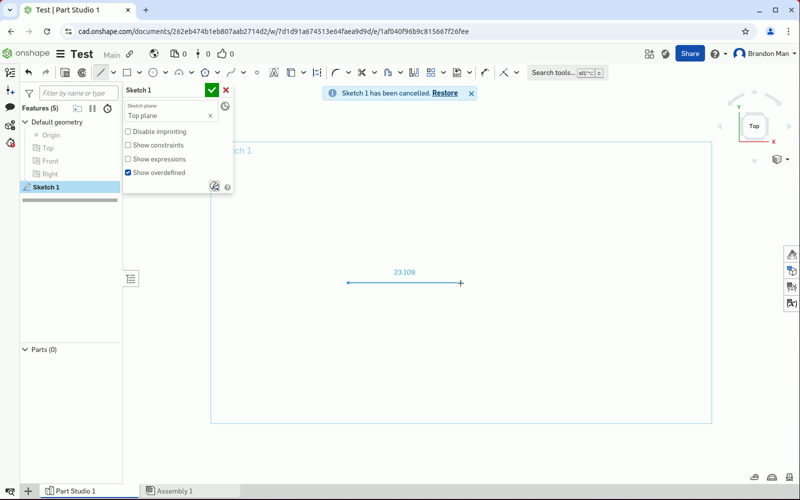
key_down(shift)
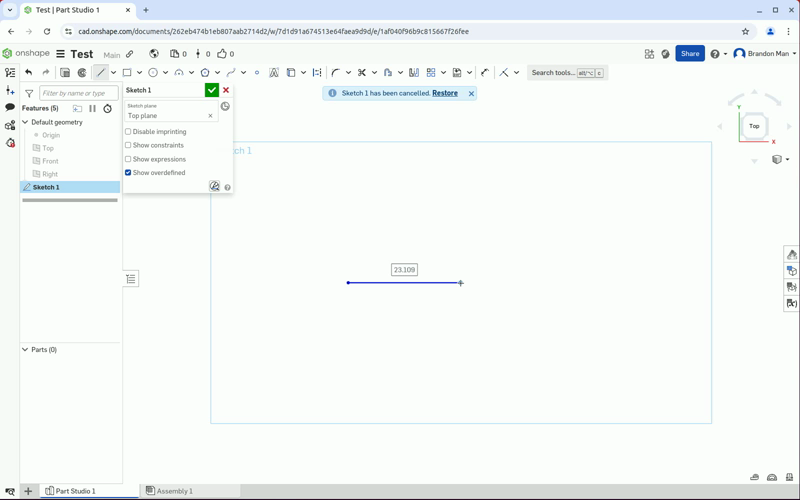
mouse_move(490, 282)
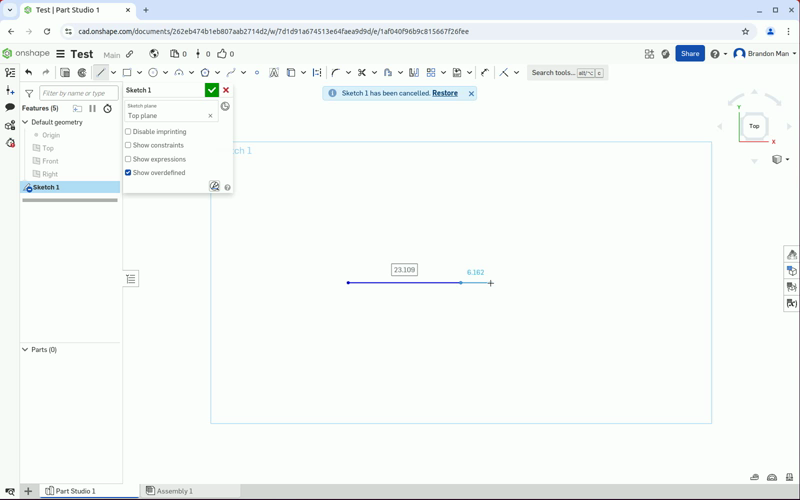
mouse_move(460, 266)
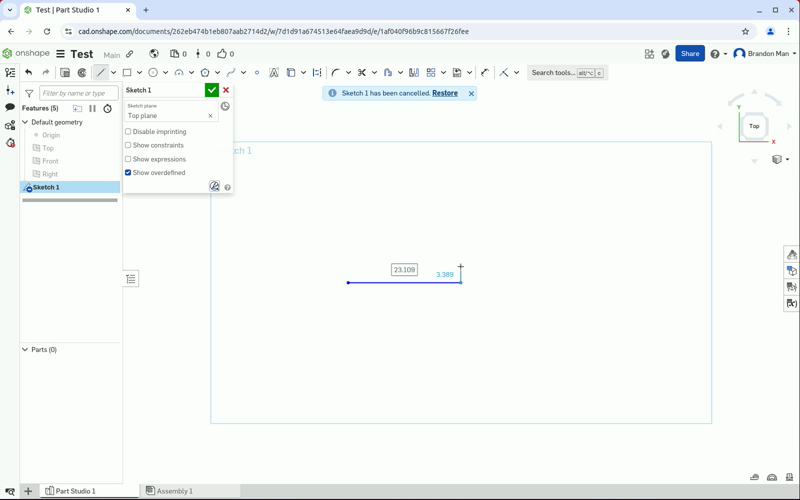
click(460, 266)
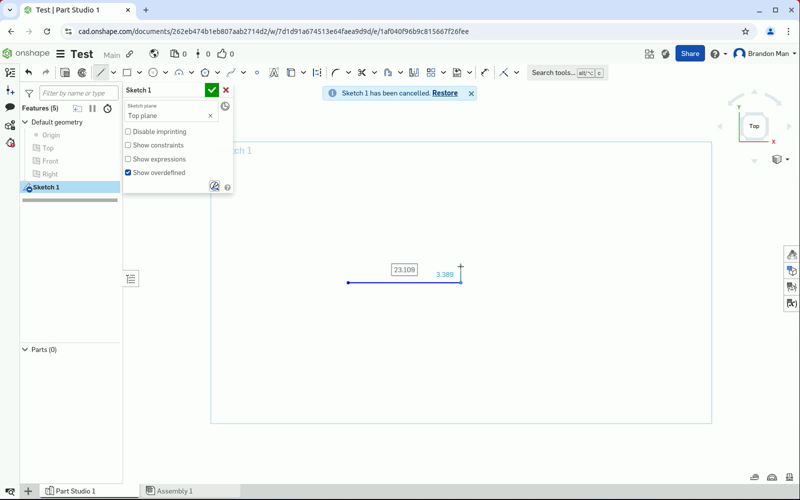
key_up(shift)
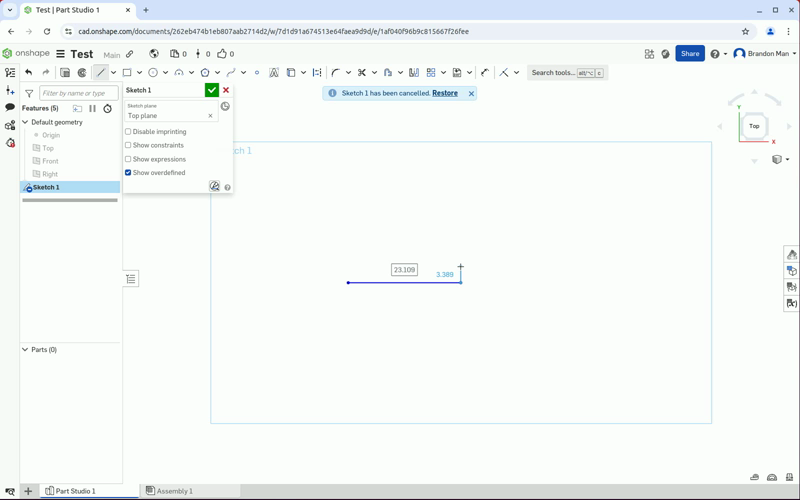
key_down(shift)
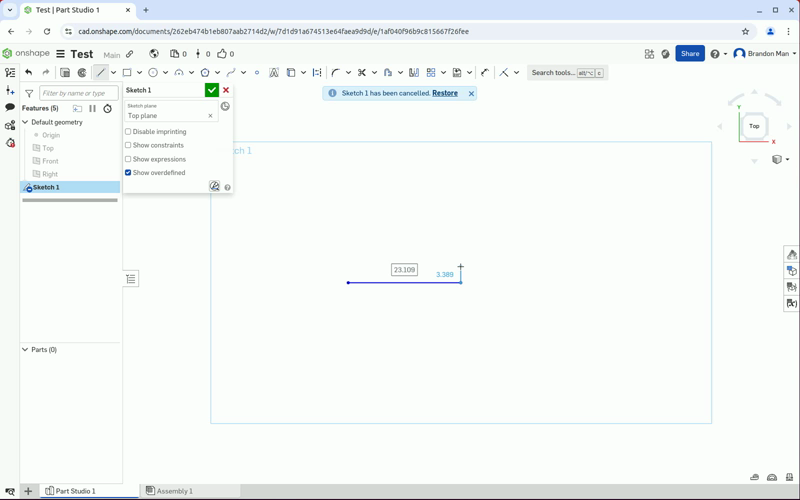
mouse_move(348, 266)
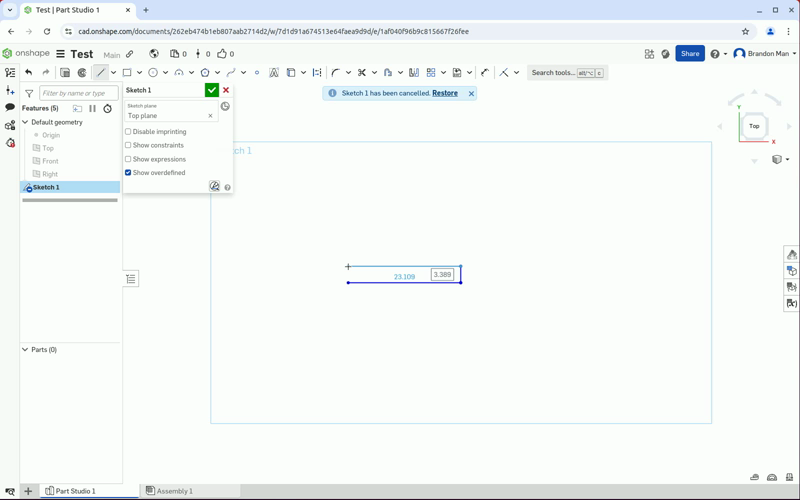
click(348, 266)
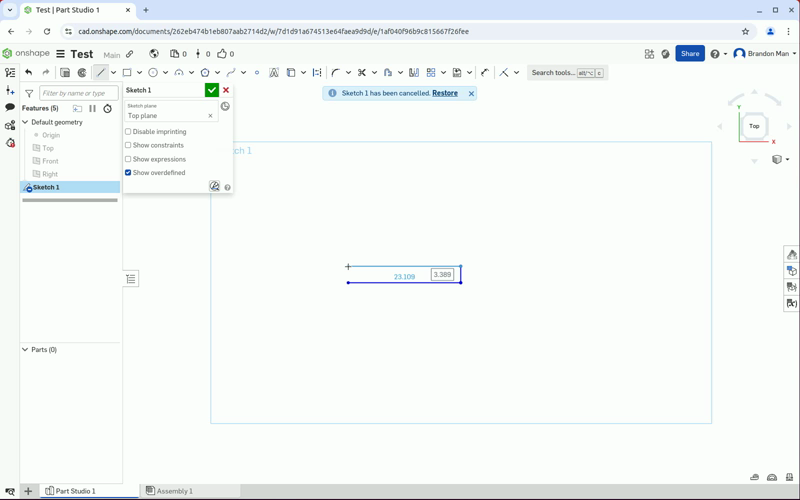
key_up(shift)
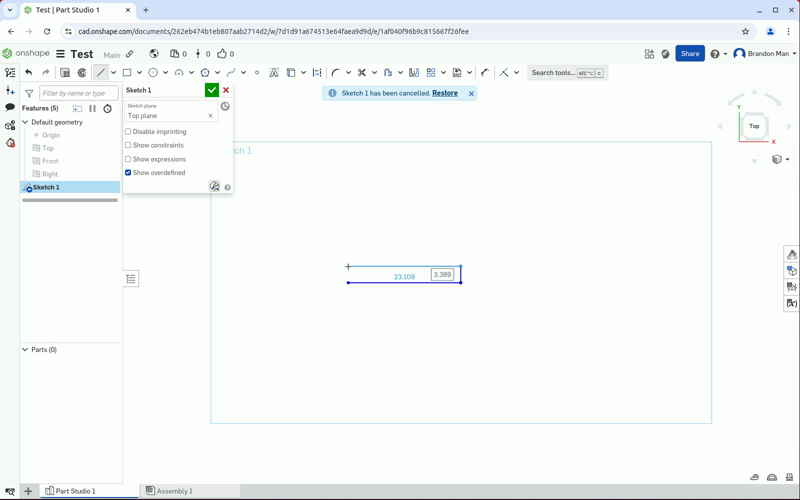
mouse_move(378, 266)
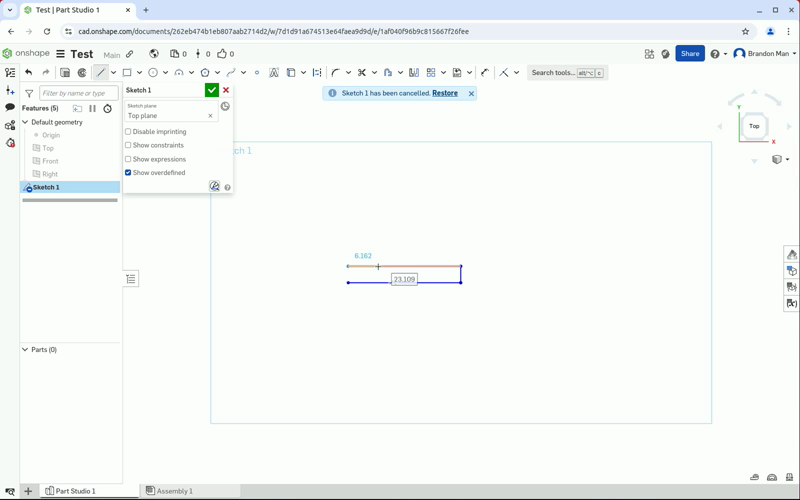
key_down(shift)
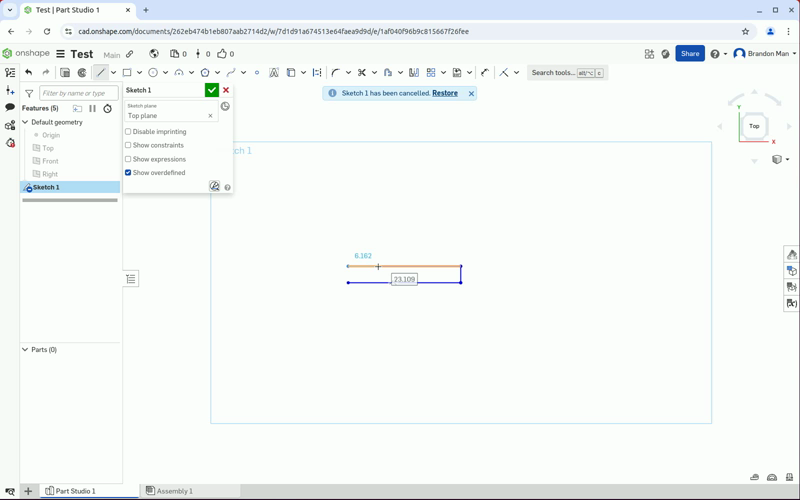
mouse_move(348, 282)
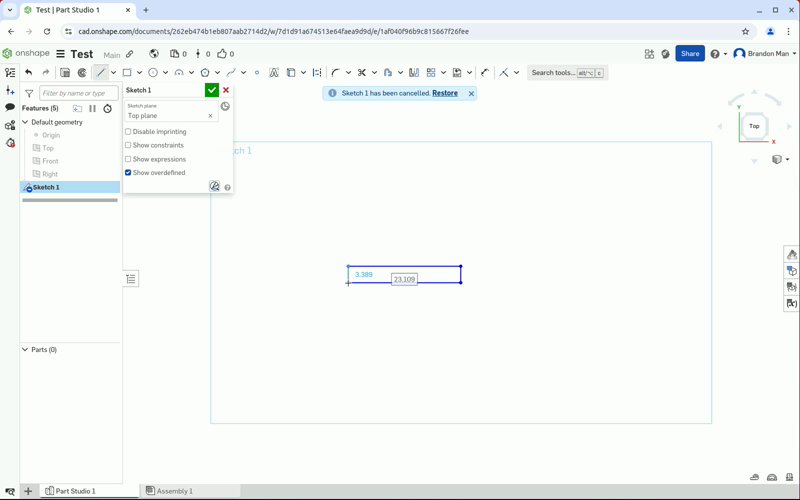
key_up(shift)
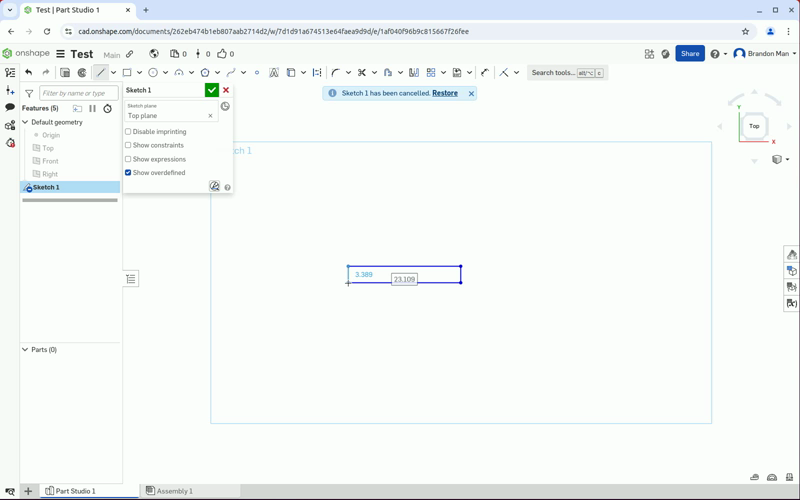
click(348, 282)
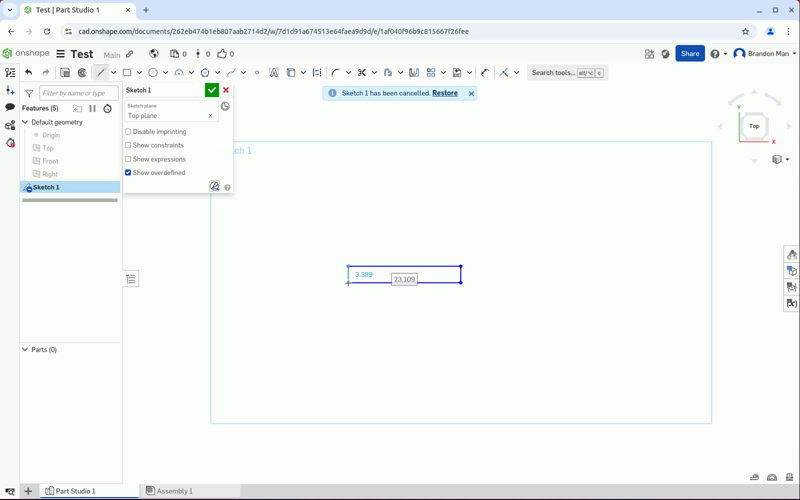
key(esc)
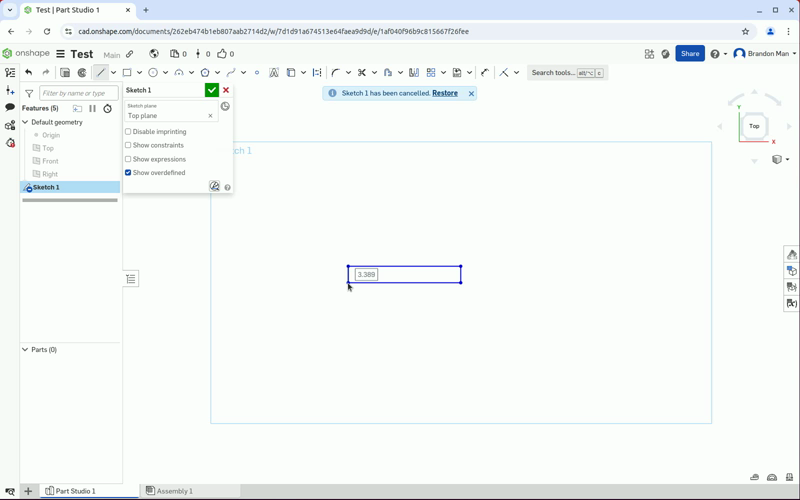
mouse_move(410, 280)
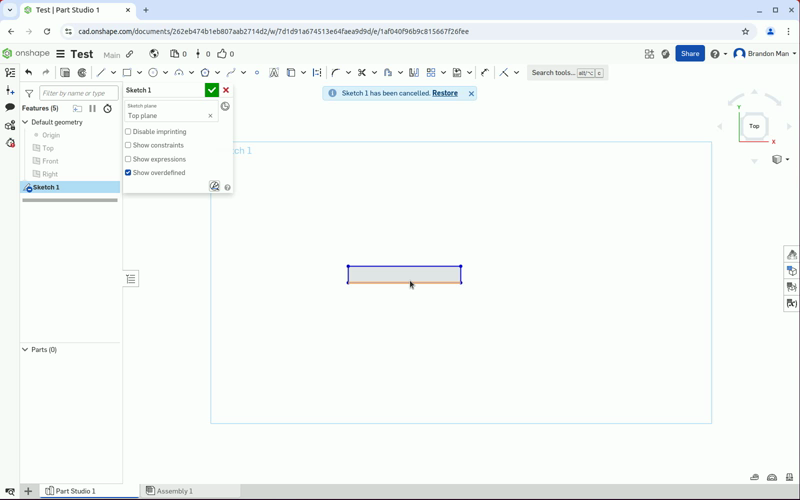
click(410, 280)
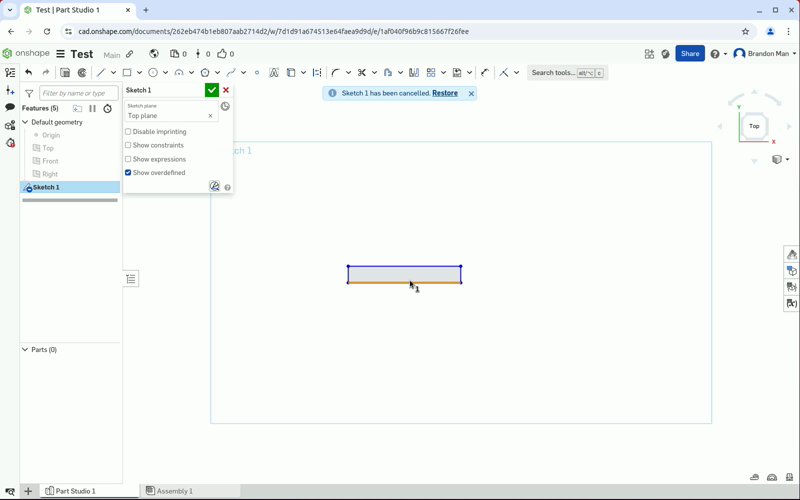
mouse_move(73, 352)
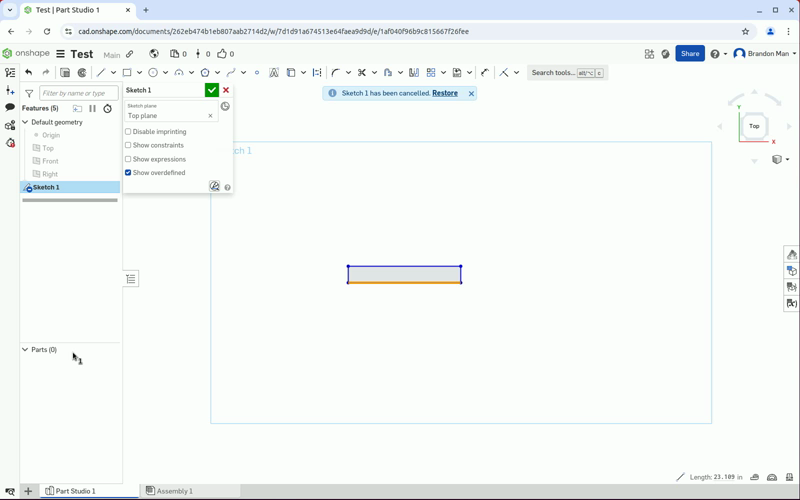
key(shift+y)
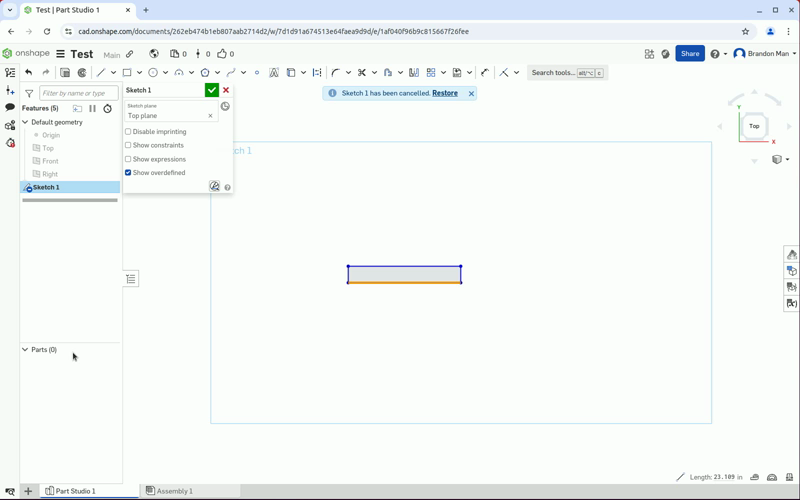
key(shift+e)
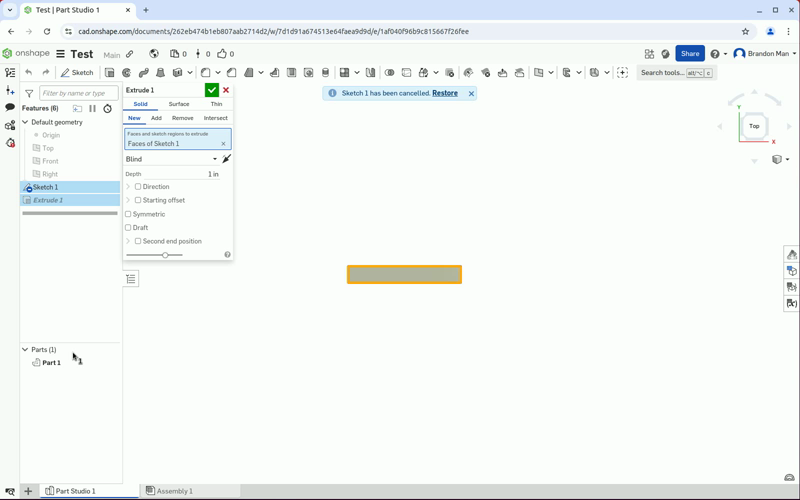
mouse_move(143, 106)
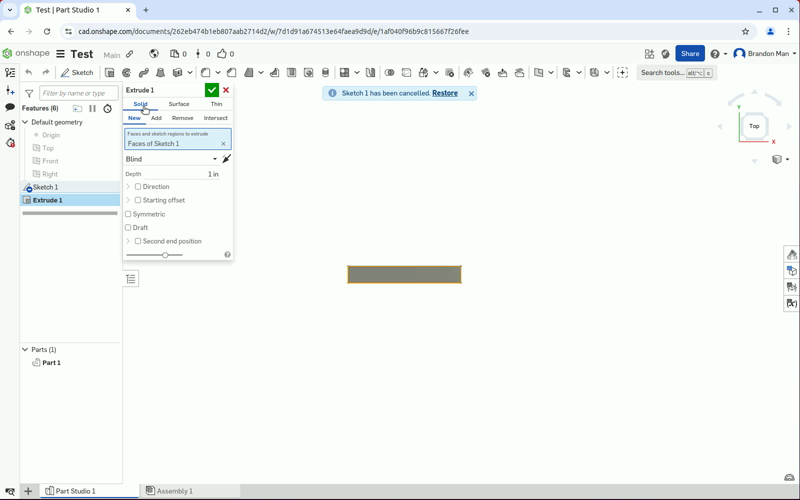
click(143, 106)
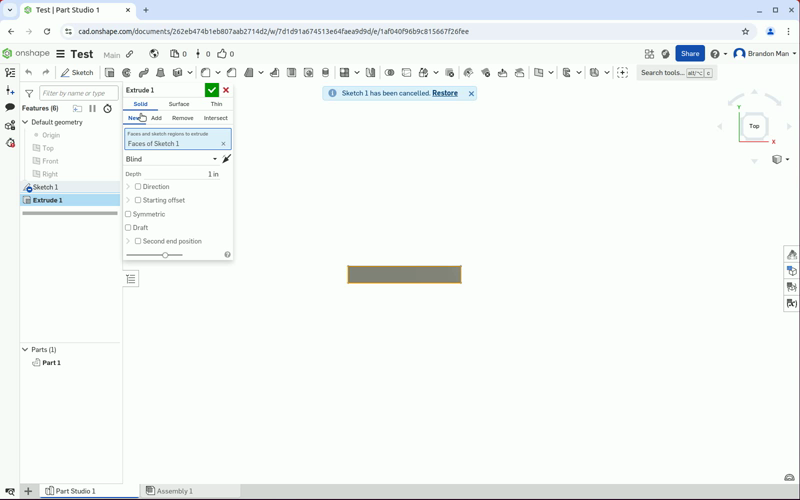
mouse_move(137, 120)
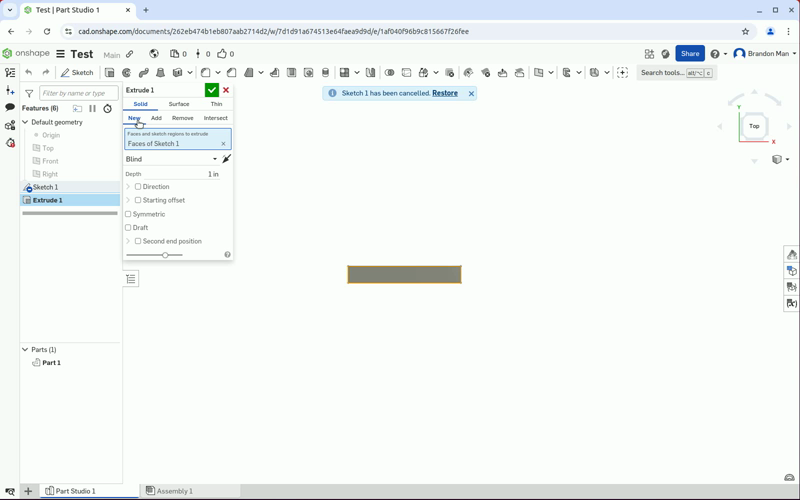
click(137, 120)
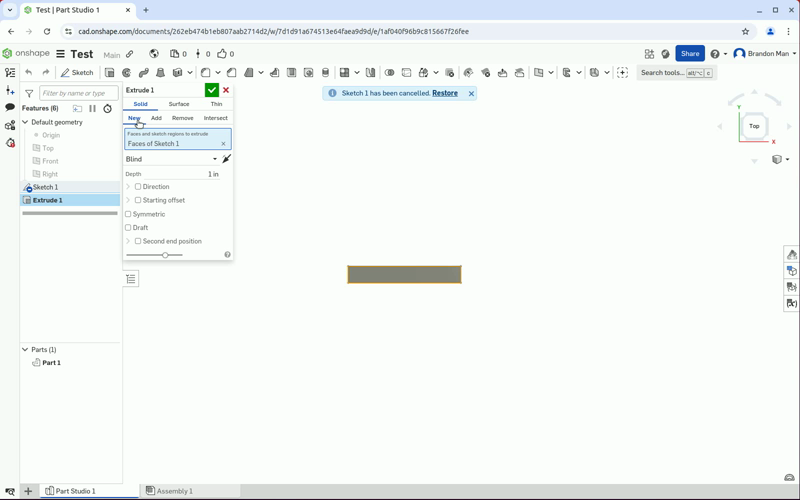
key(tab, 4)
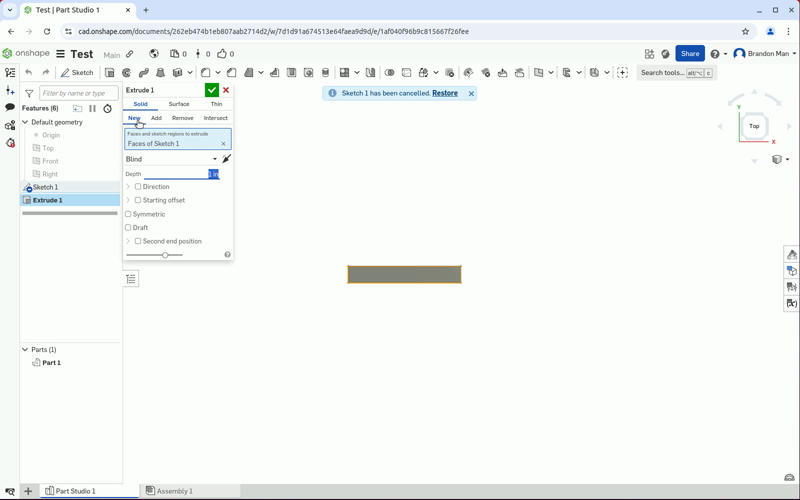
text(3.37)
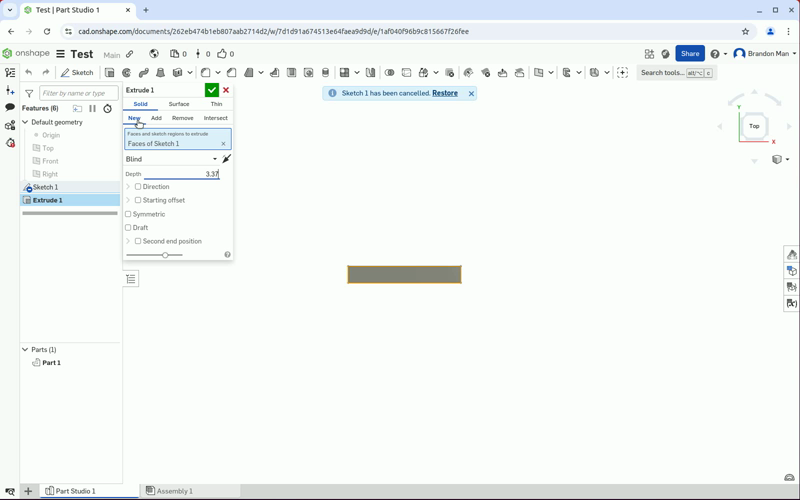
key(enter)
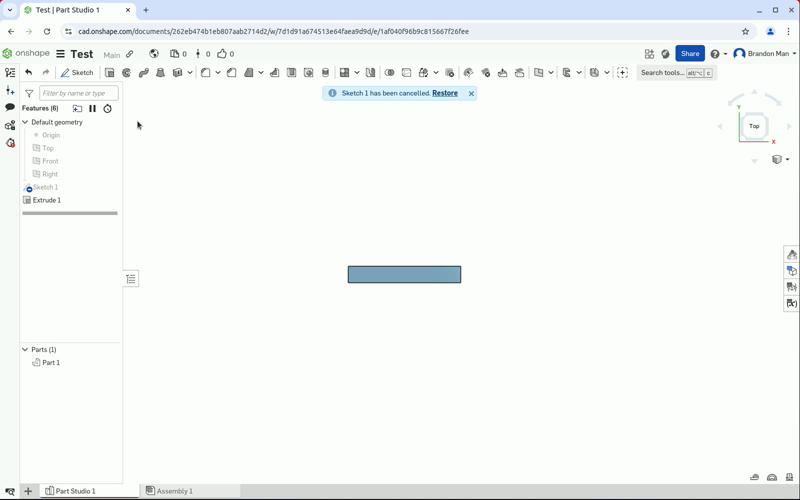
key(shift+h)
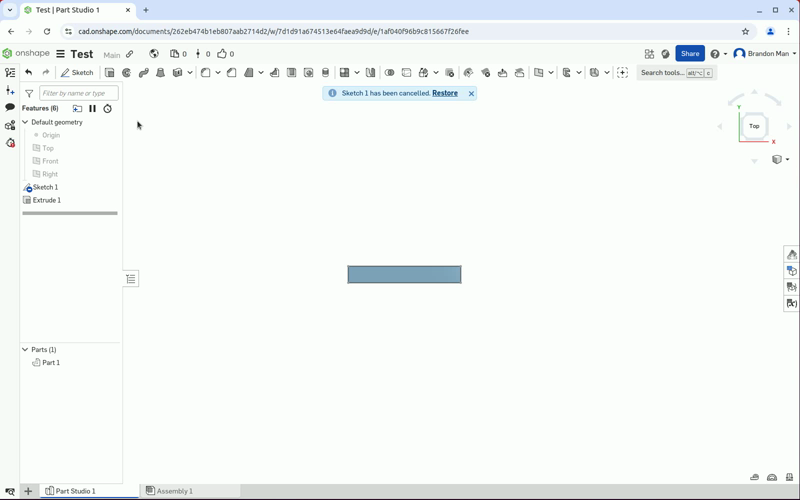
key(shift+h)
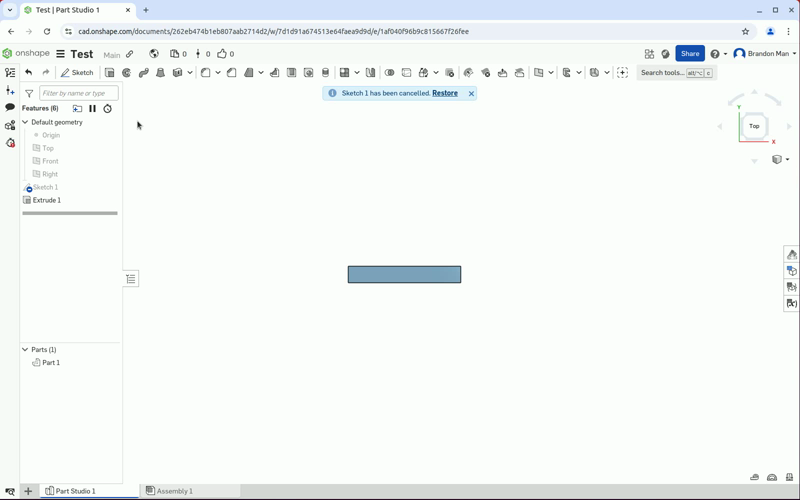
mouse_move(73, 189)
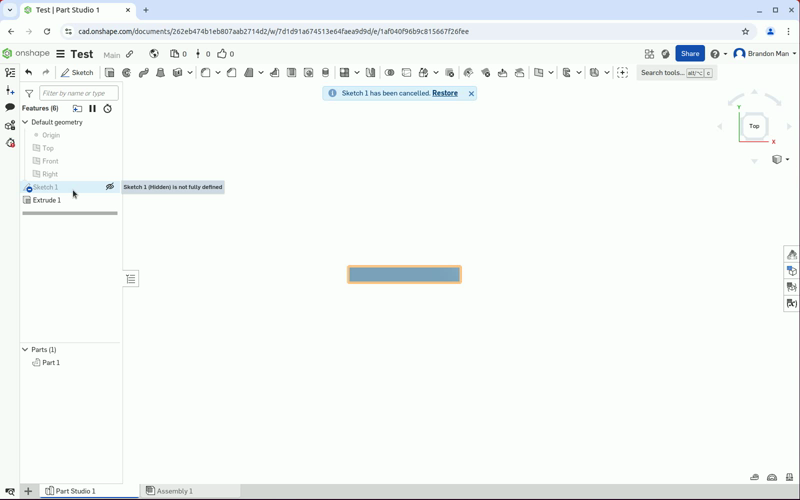
click(73, 189)
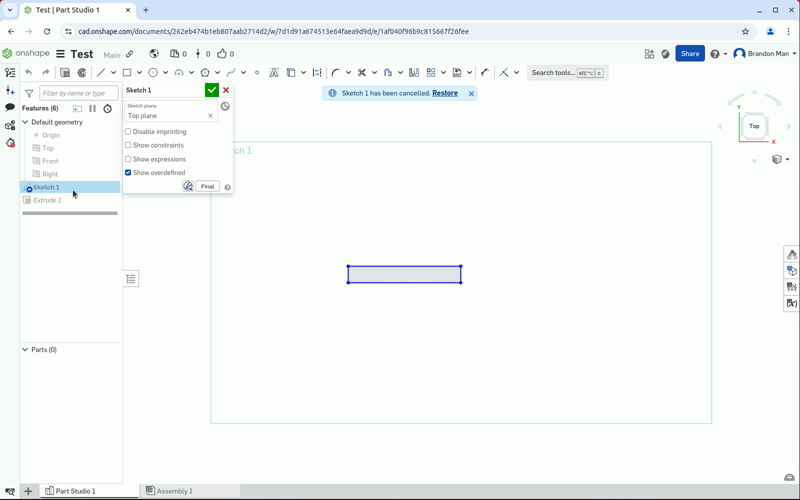
mouse_move(229, 92)
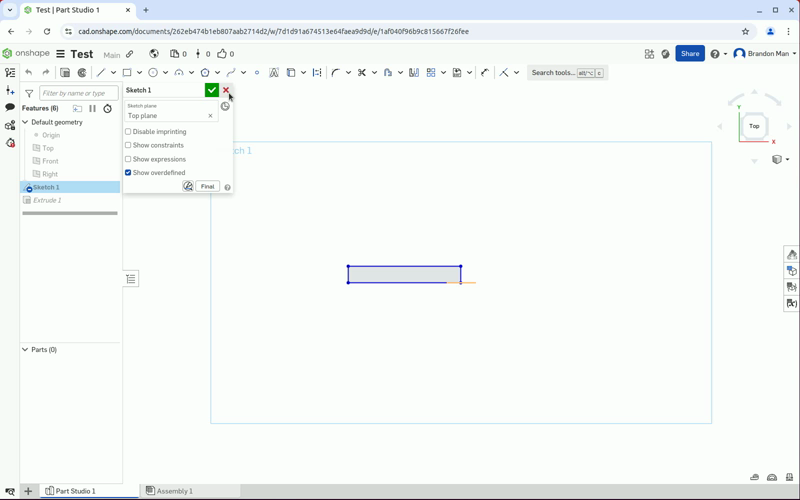
click(229, 92)
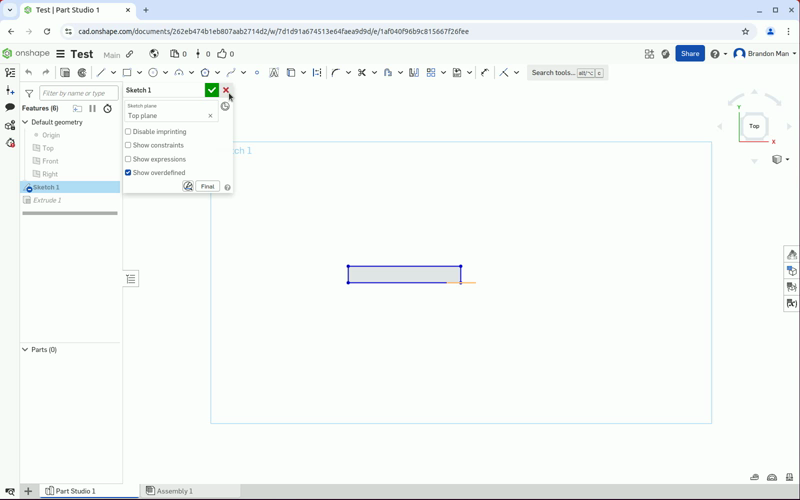
key(shift+s)
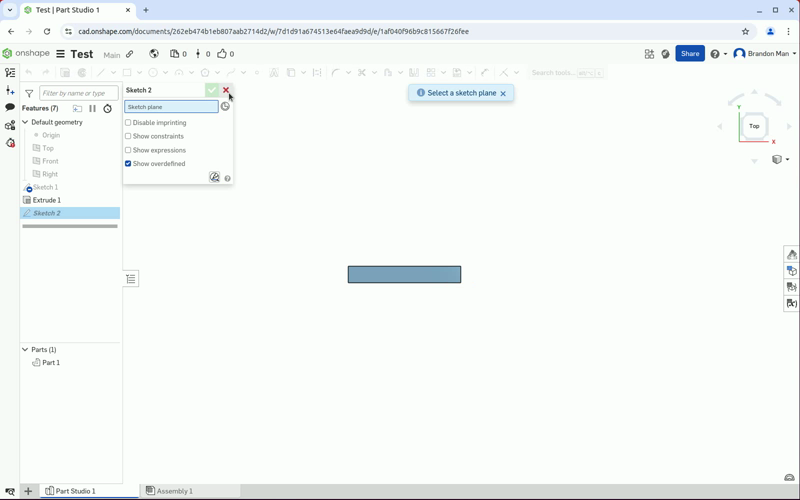
mouse_move(73, 150)
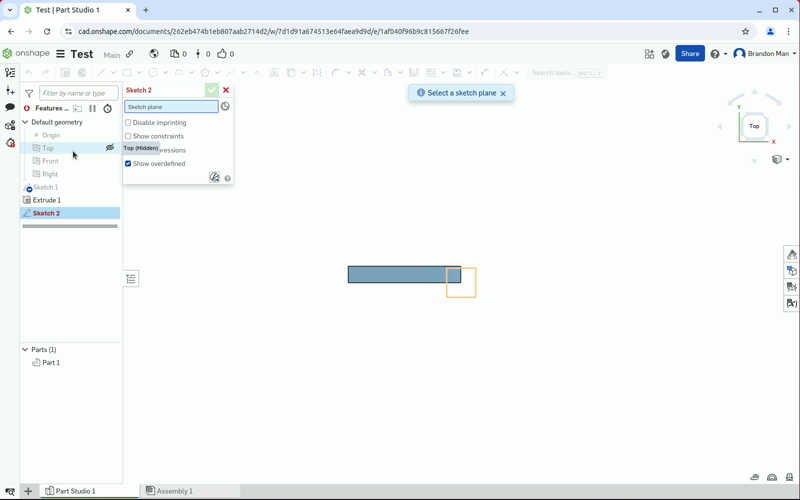
click(73, 150)
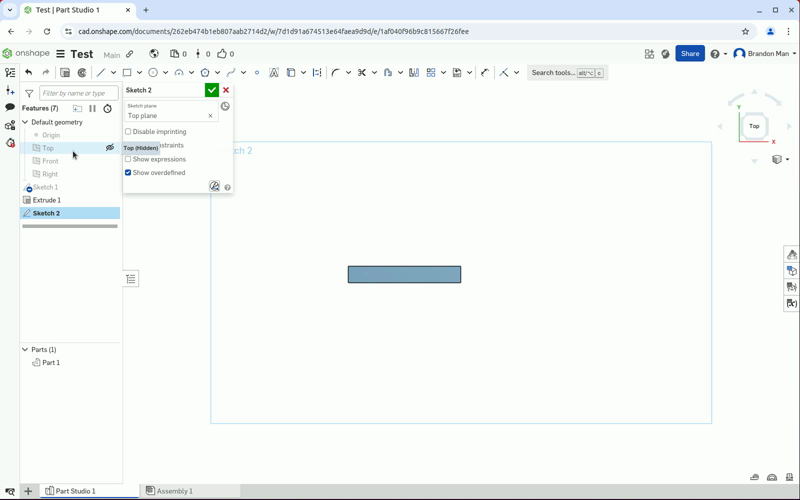
mouse_move(73, 352)
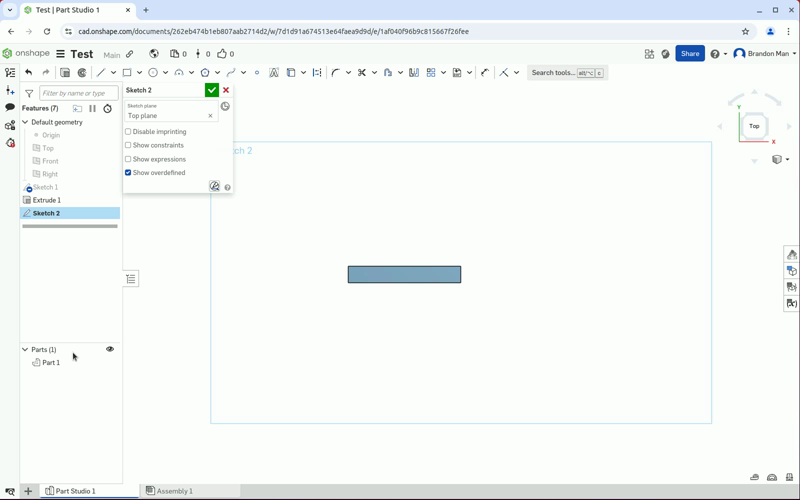
key(y)
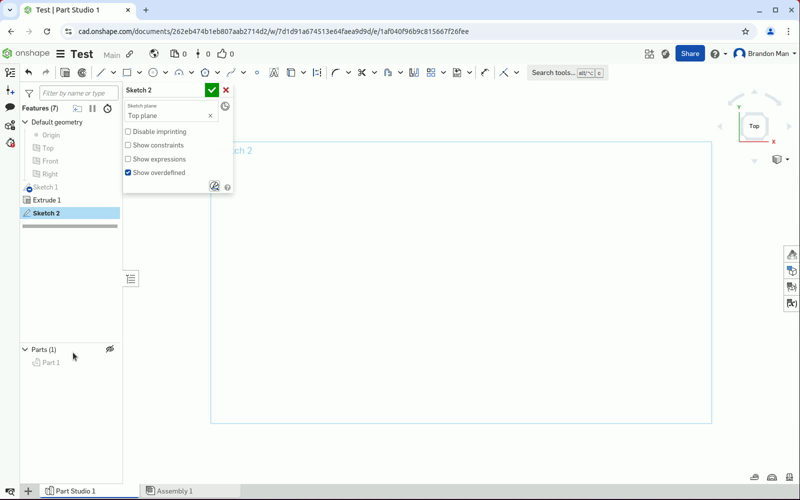
key(l)
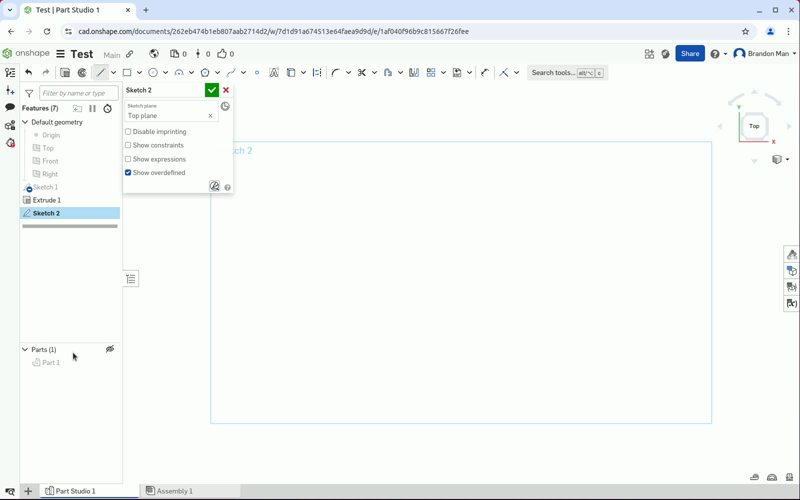
key_down(shift)
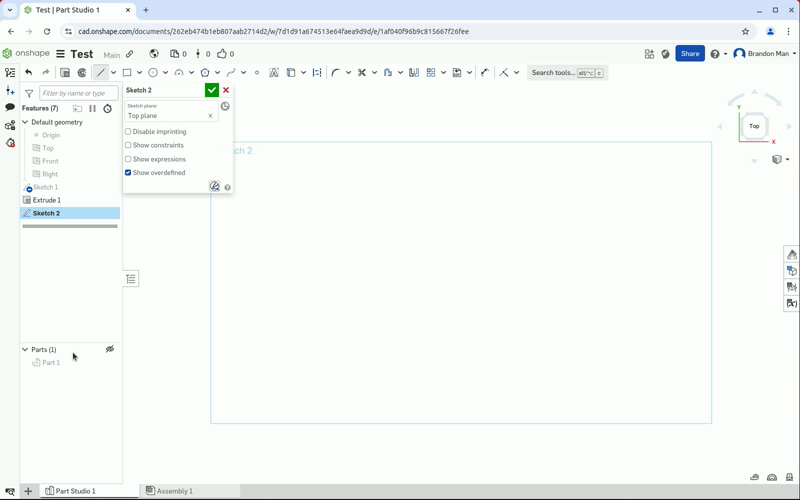
mouse_move(348, 306)
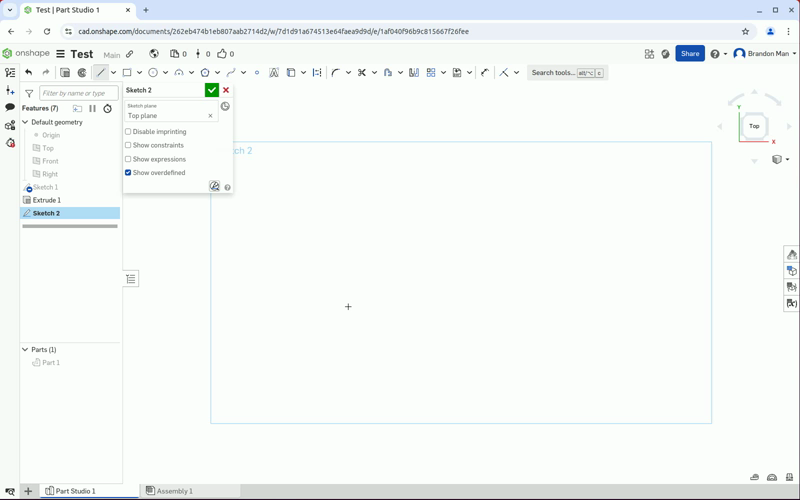
click(348, 306)
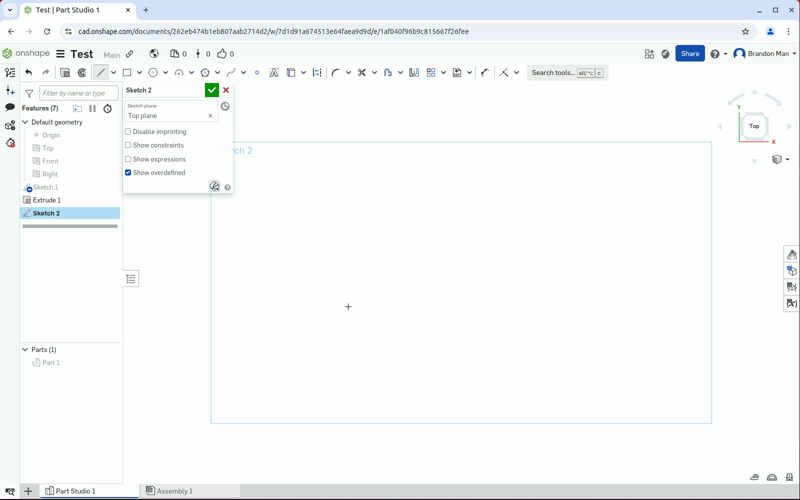
key_up(shift)
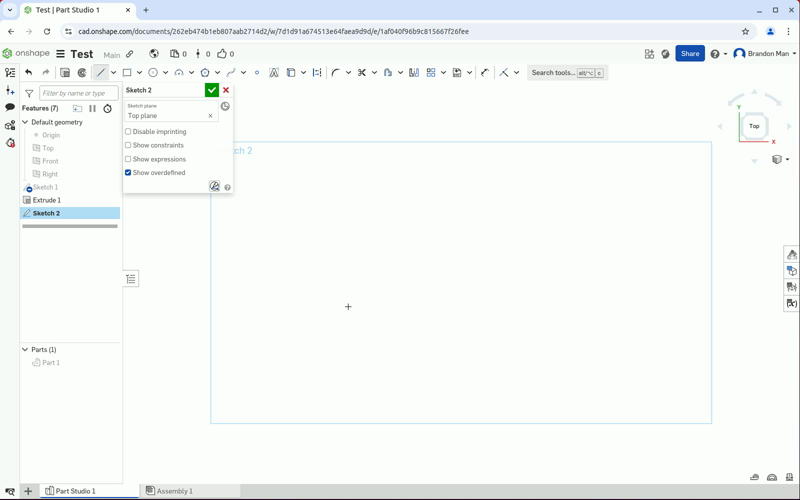
key_down(shift)
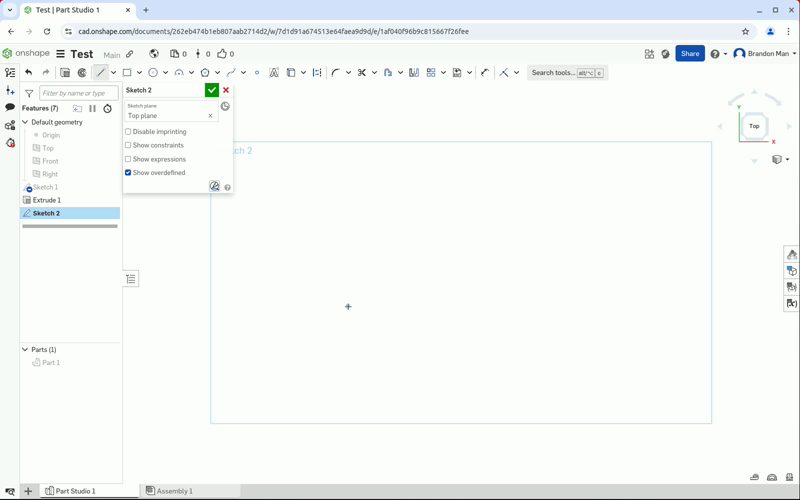
mouse_move(460, 306)
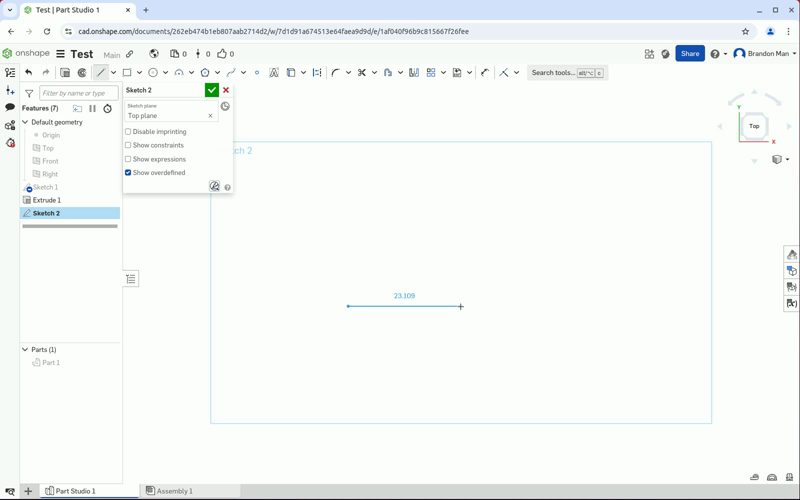
click(460, 306)
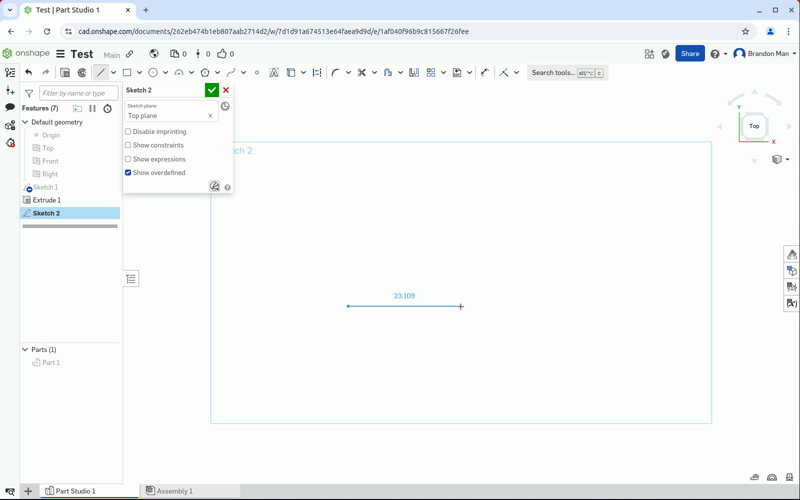
key_up(shift)
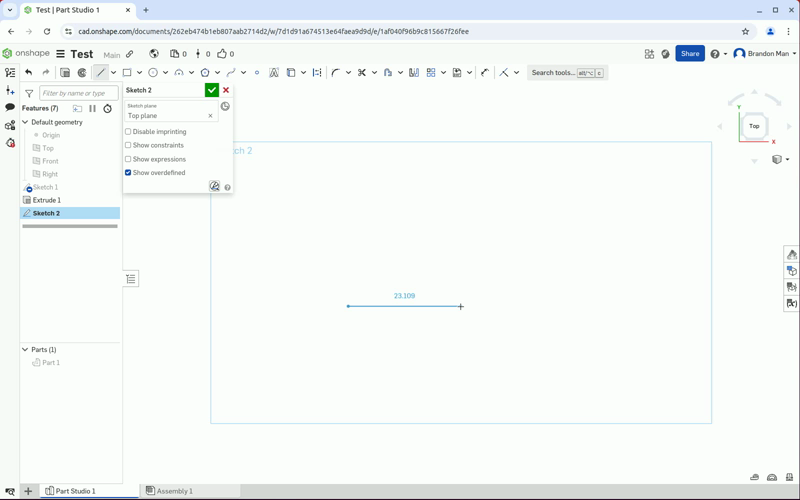
key_down(shift)
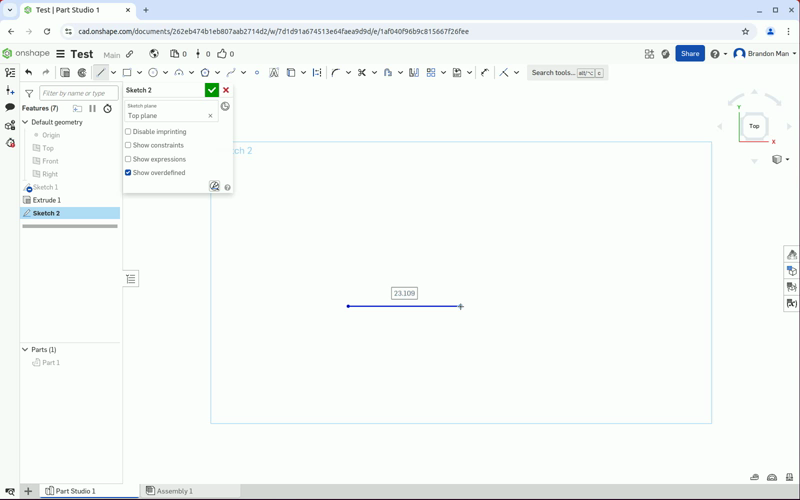
mouse_move(490, 306)
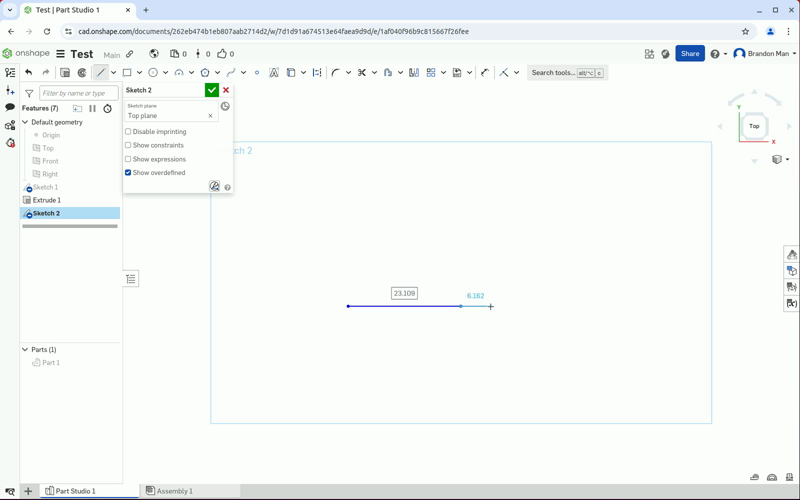
mouse_move(460, 289)
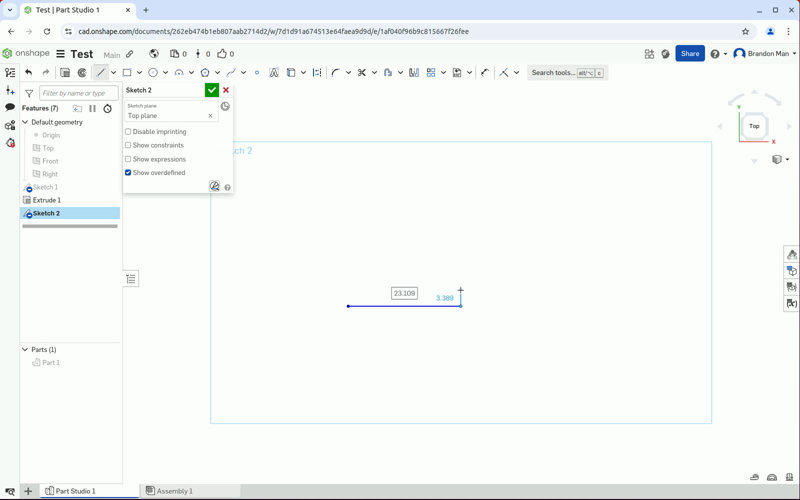
click(460, 289)
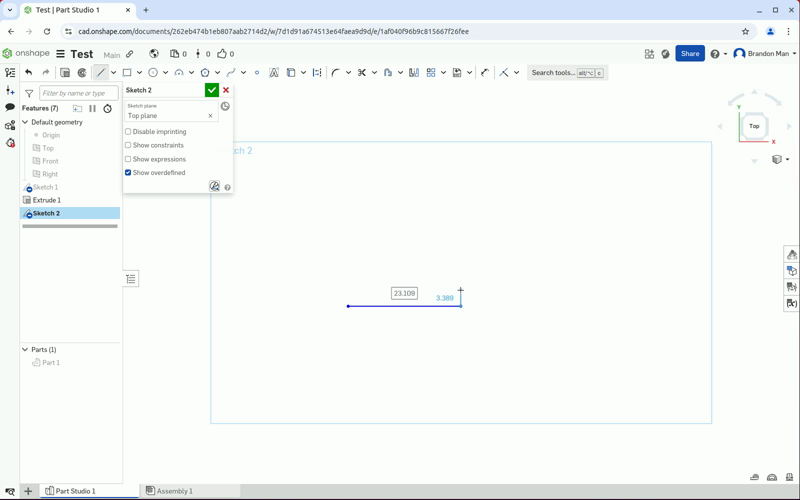
key_up(shift)
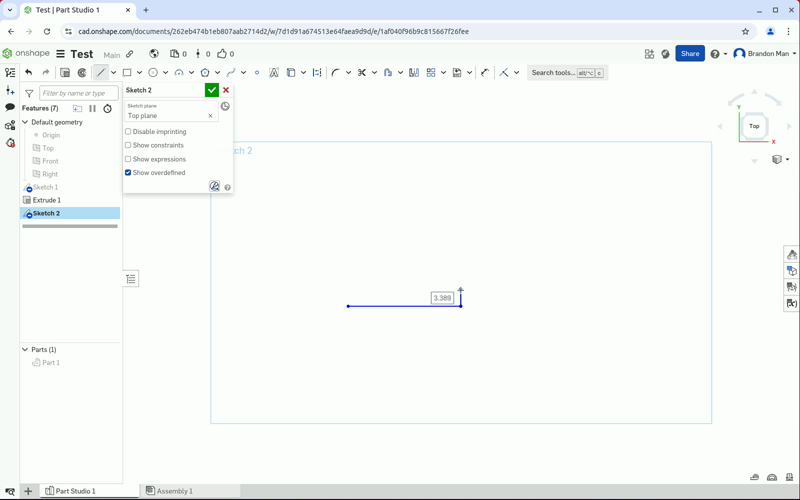
key_down(shift)
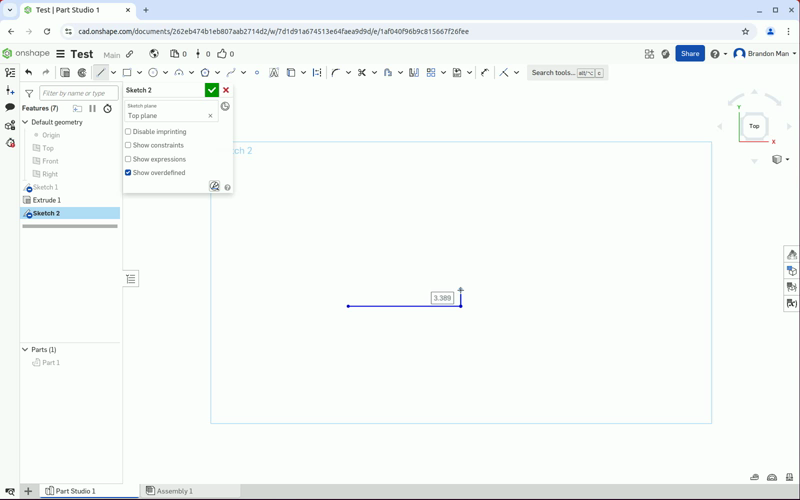
mouse_move(348, 289)
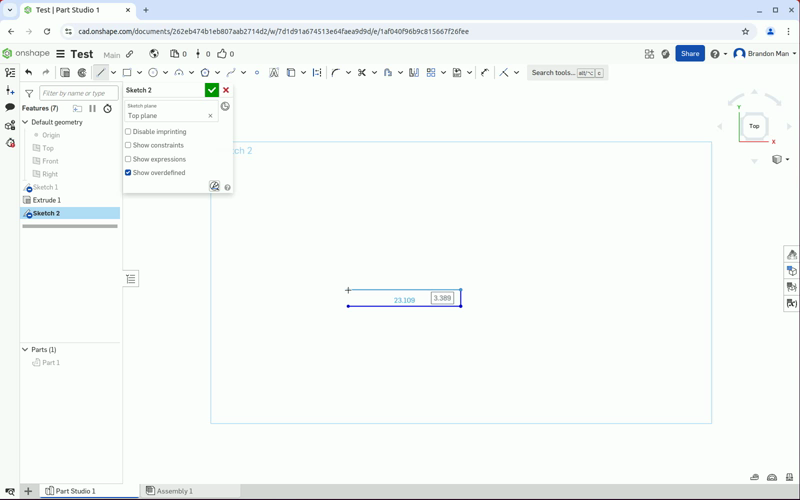
click(348, 289)
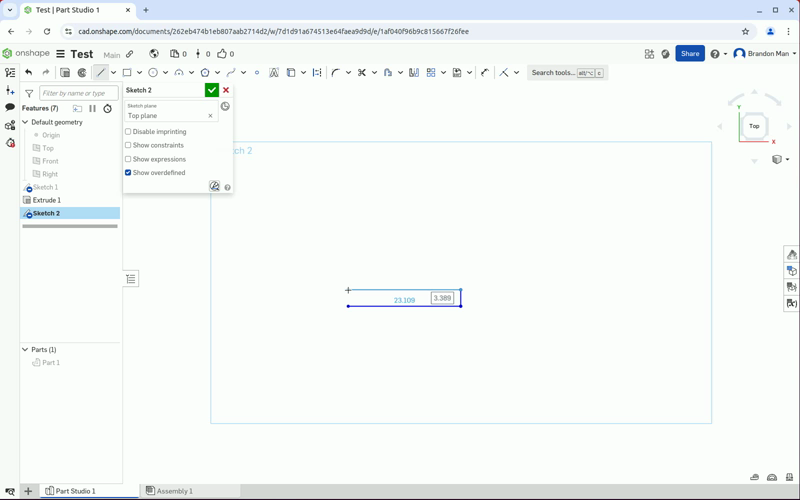
key_up(shift)
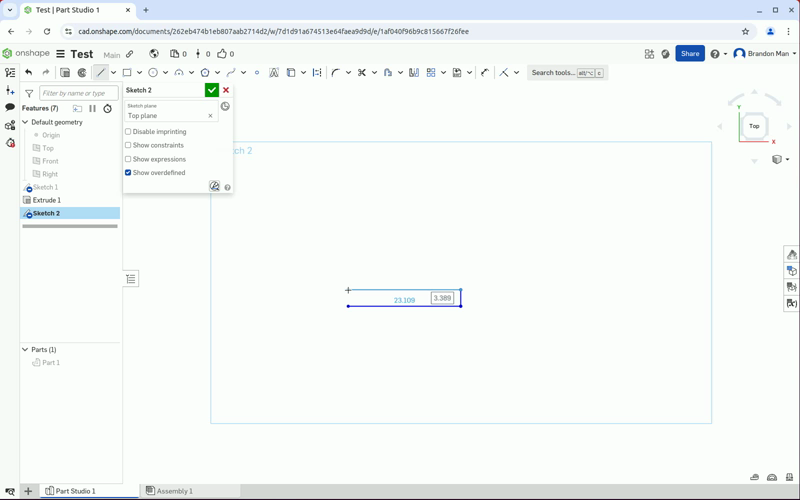
mouse_move(378, 289)
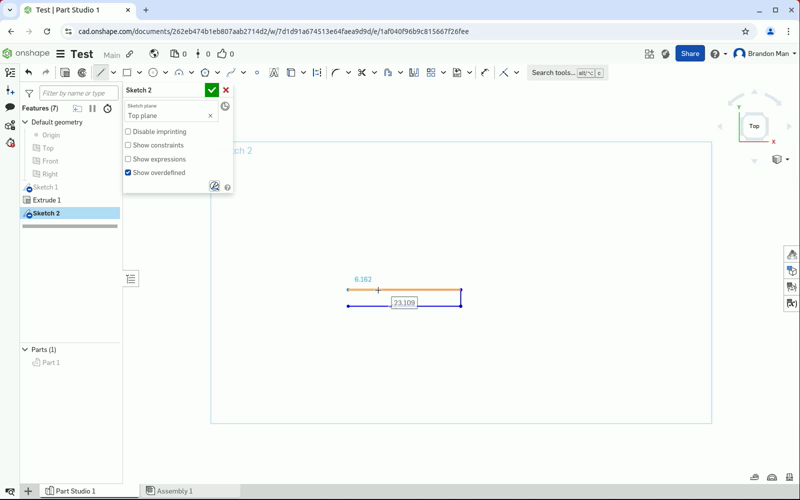
key_down(shift)
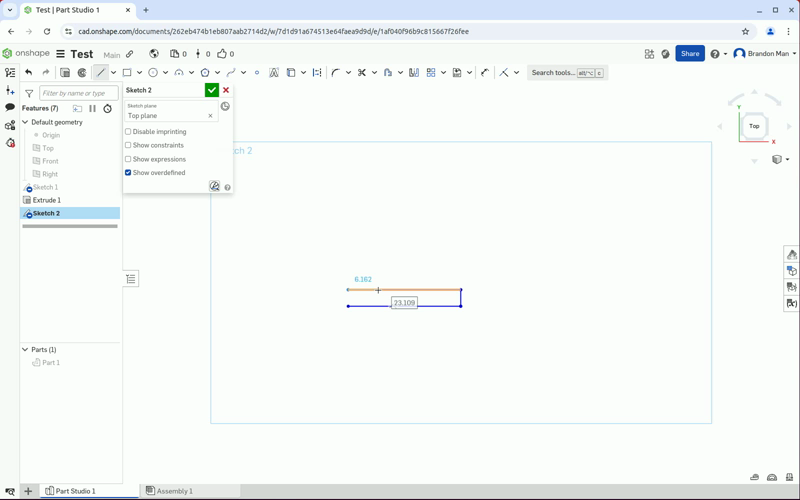
mouse_move(348, 306)
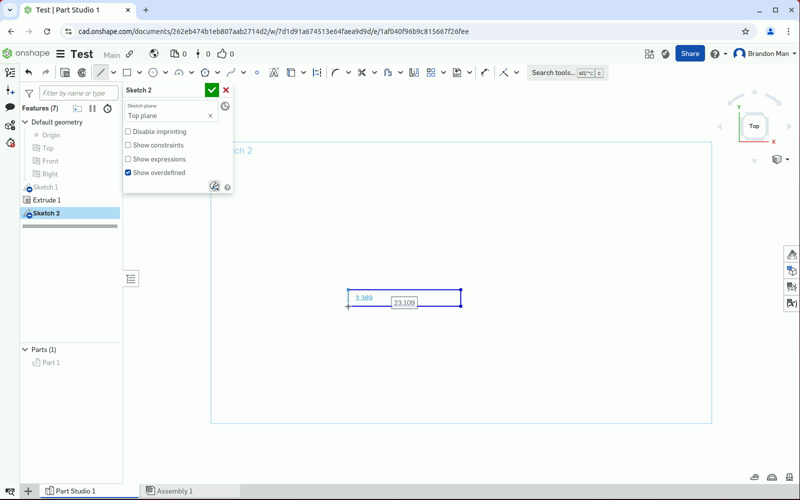
key_up(shift)
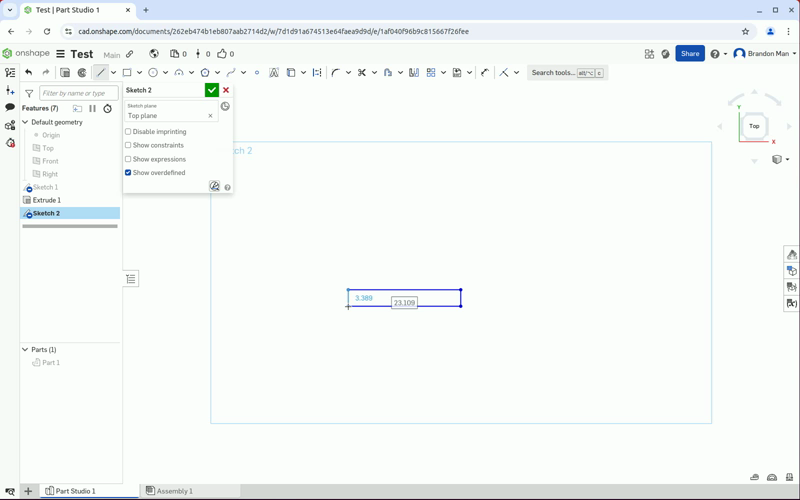
click(348, 306)
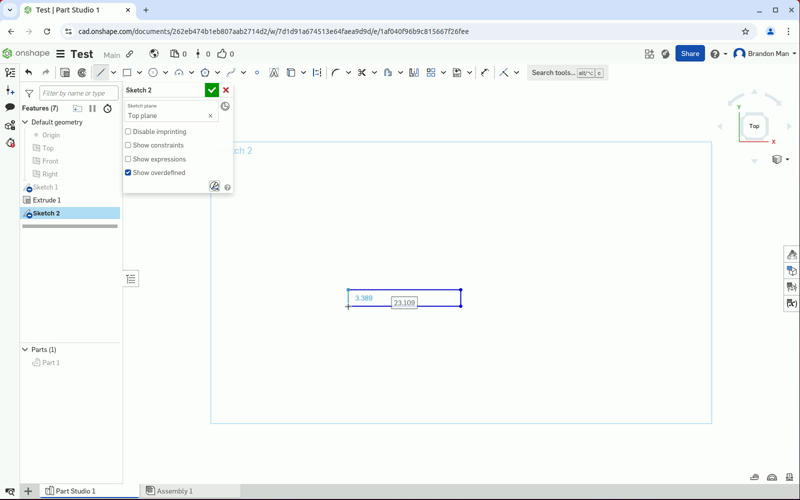
key(esc)
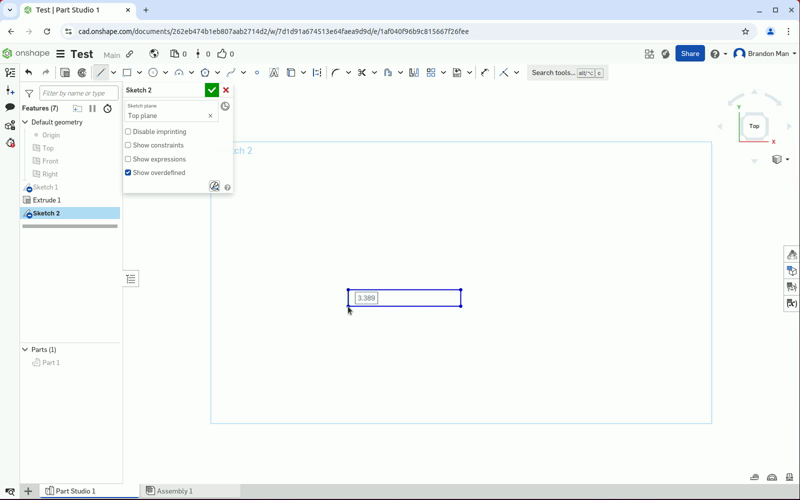
mouse_move(396, 291)
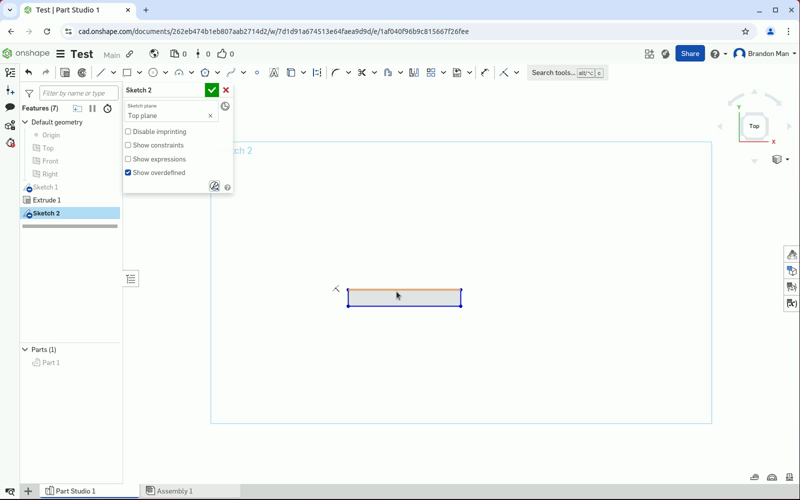
click(396, 291)
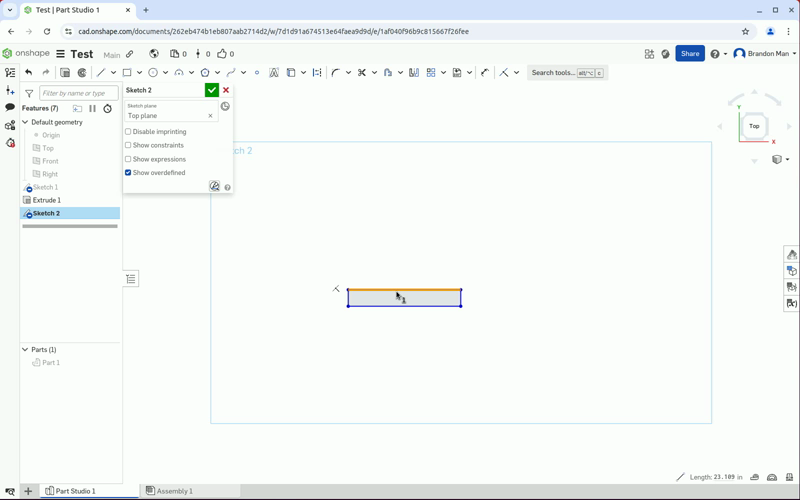
mouse_move(73, 352)
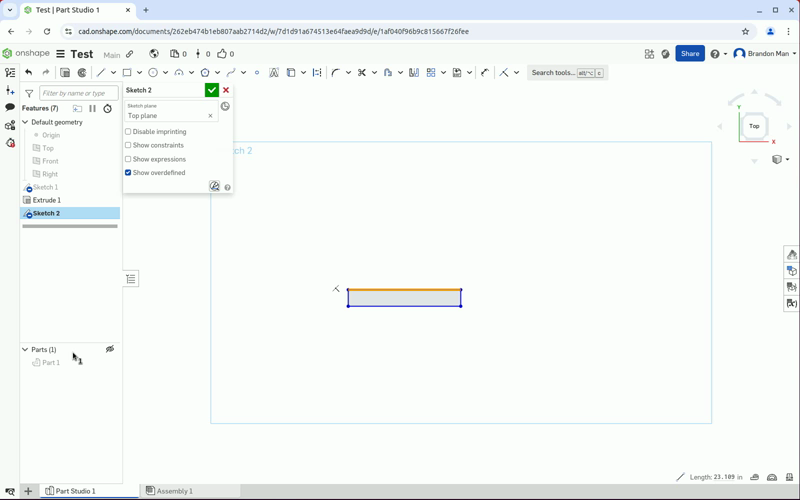
key(shift+y)
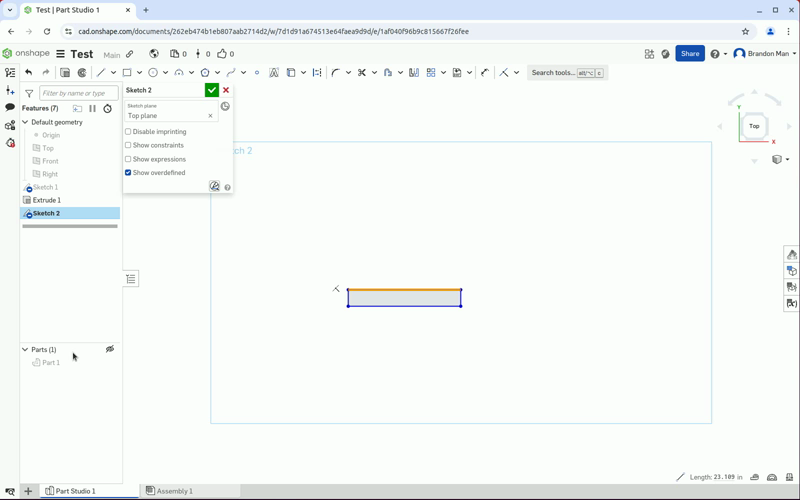
key(shift+e)
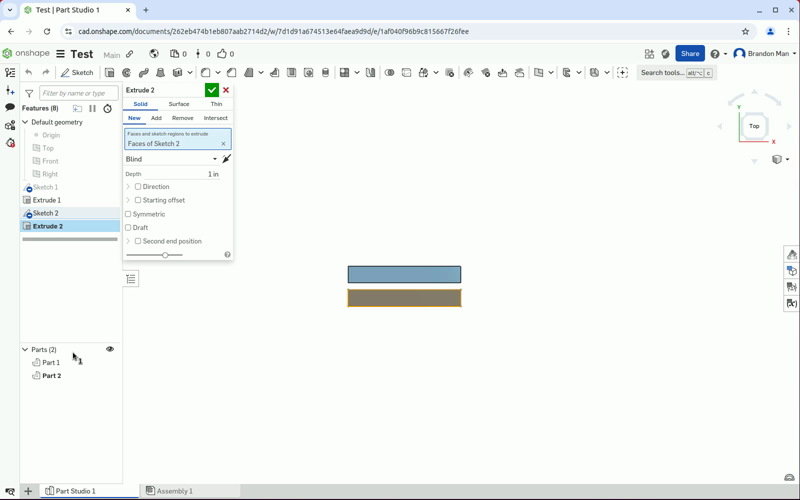
mouse_move(143, 106)
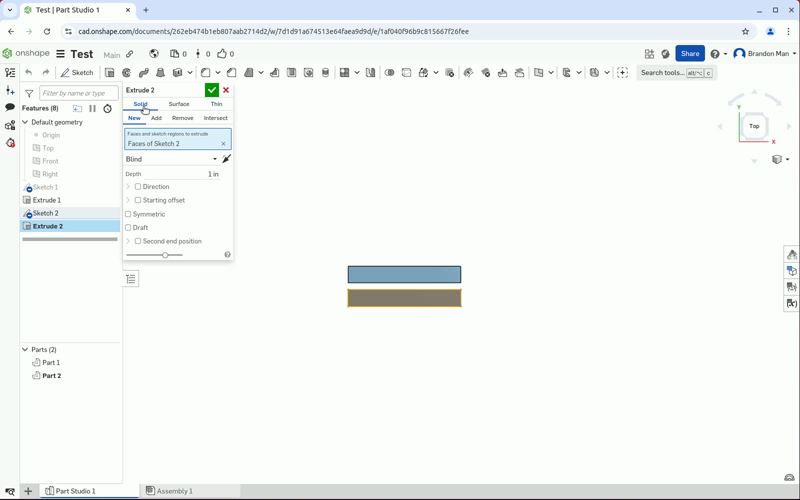
click(143, 106)
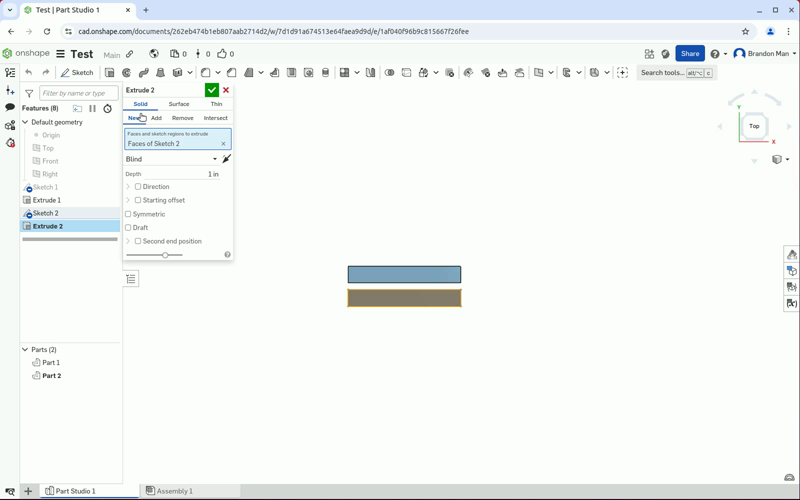
mouse_move(137, 120)
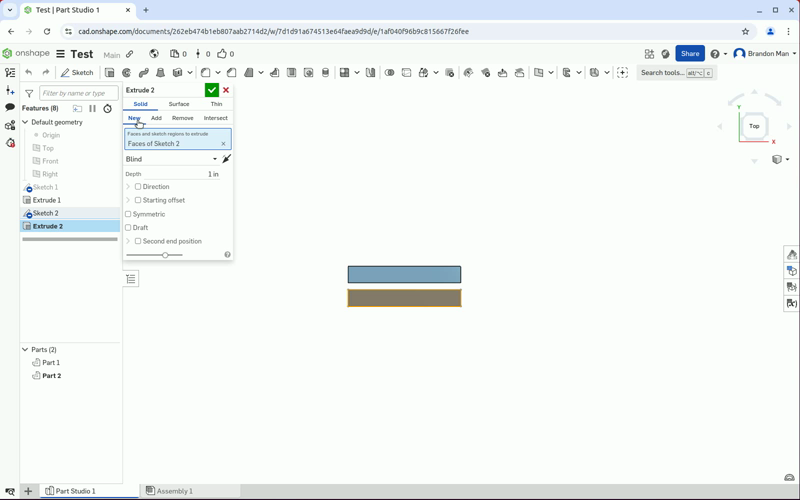
click(137, 120)
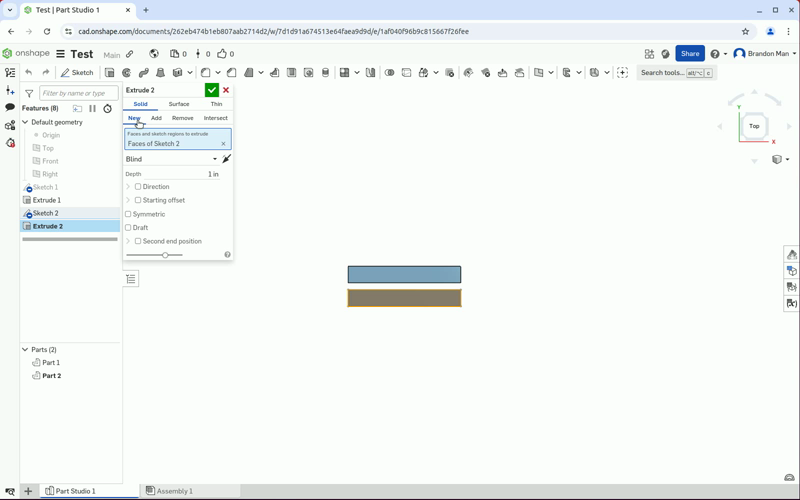
key(tab, 4)
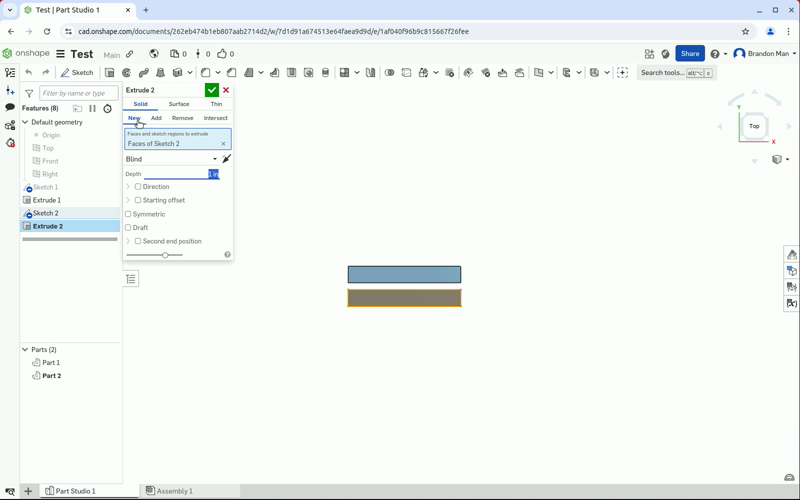
text(3.37)
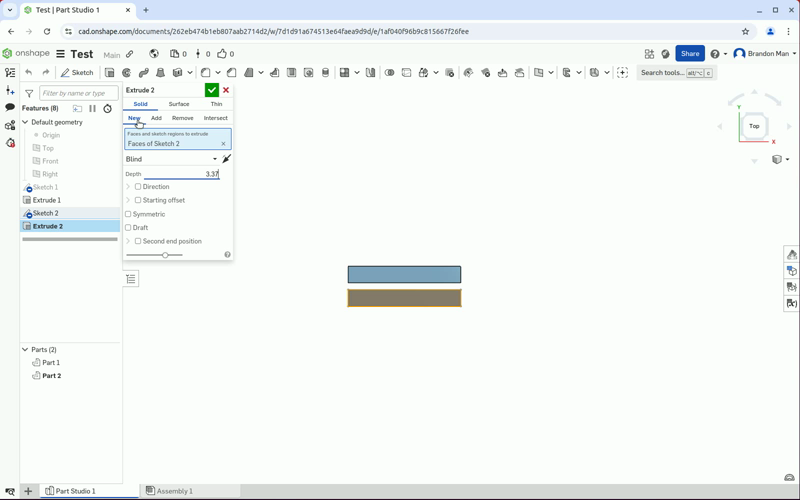
key(enter)
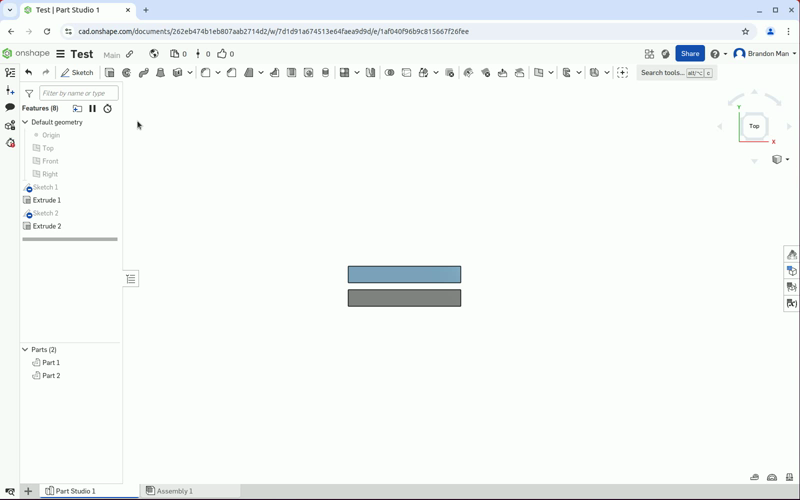
key(shift+h)
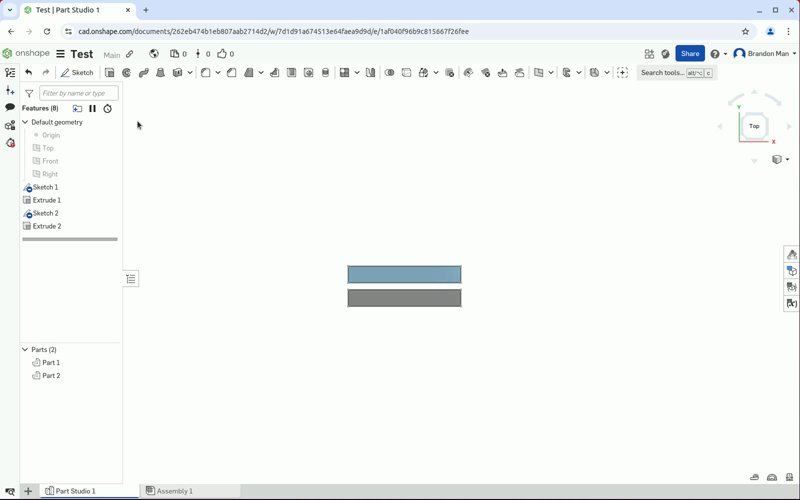
key(shift+h)
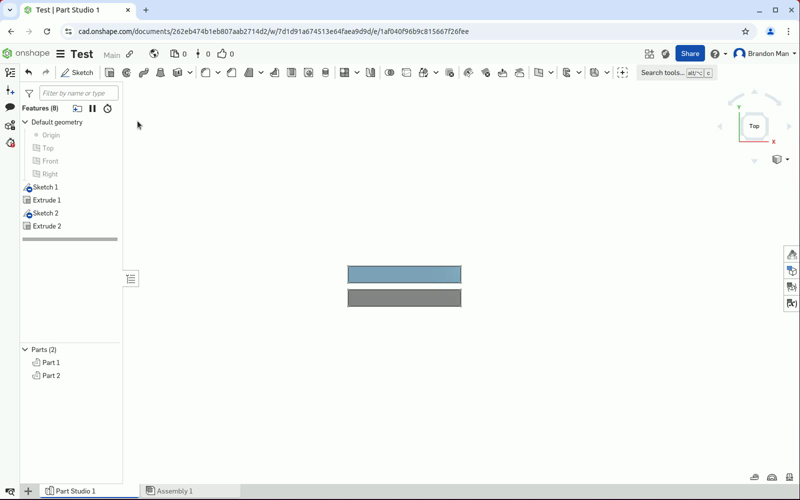
key(shift+7)
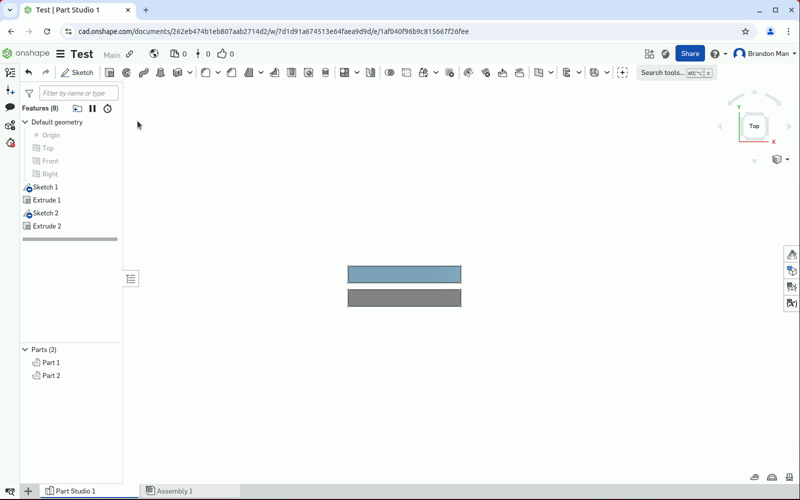
key(up, 3)
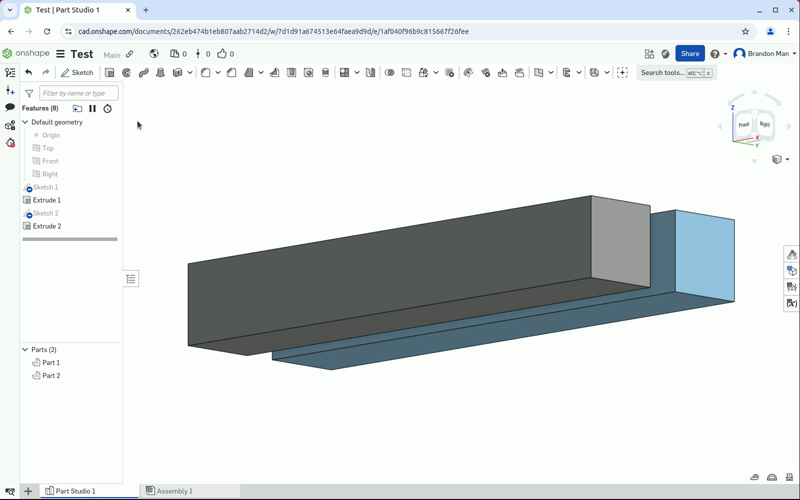
key(left, 3)
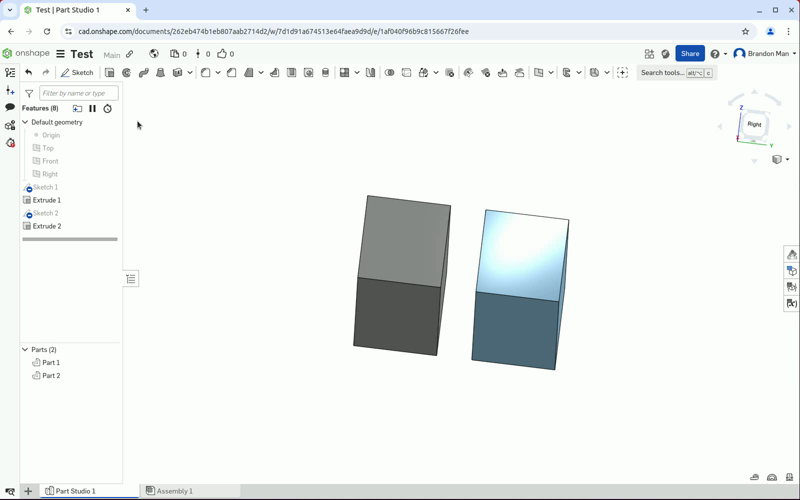
key(right, 3)
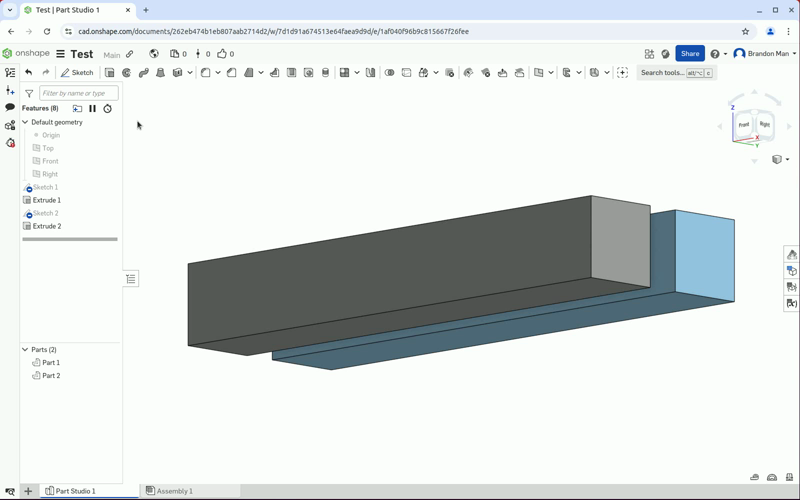
key(down, 3)
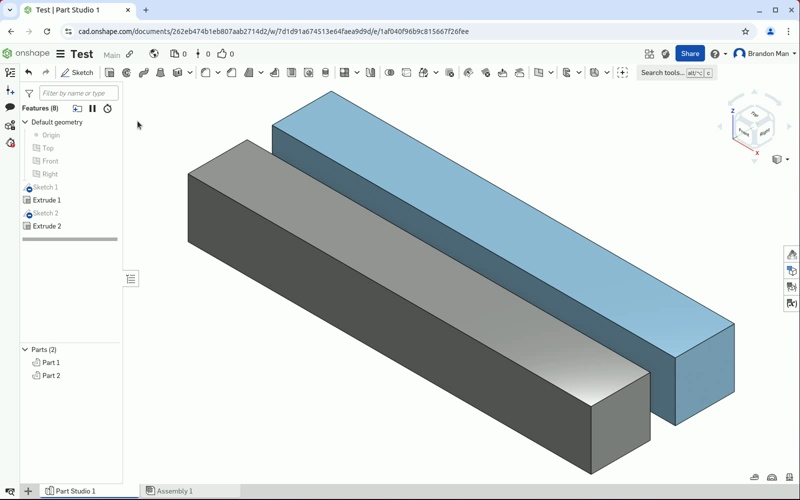
mouse_move(73, 189)
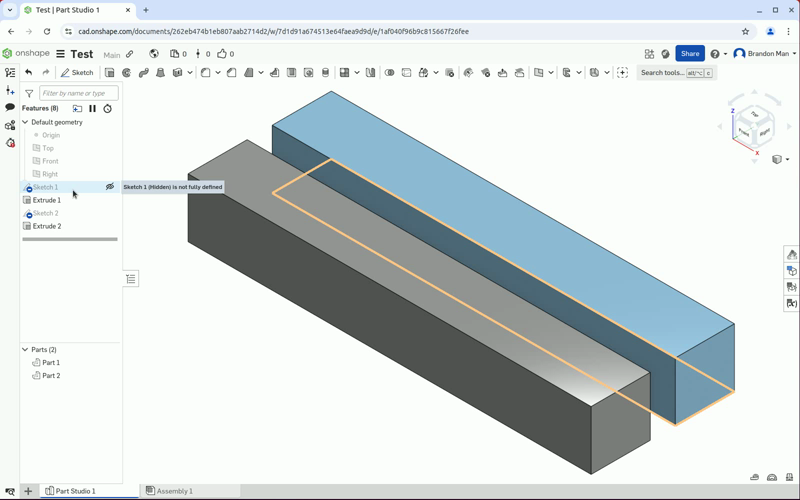
click(73, 189)